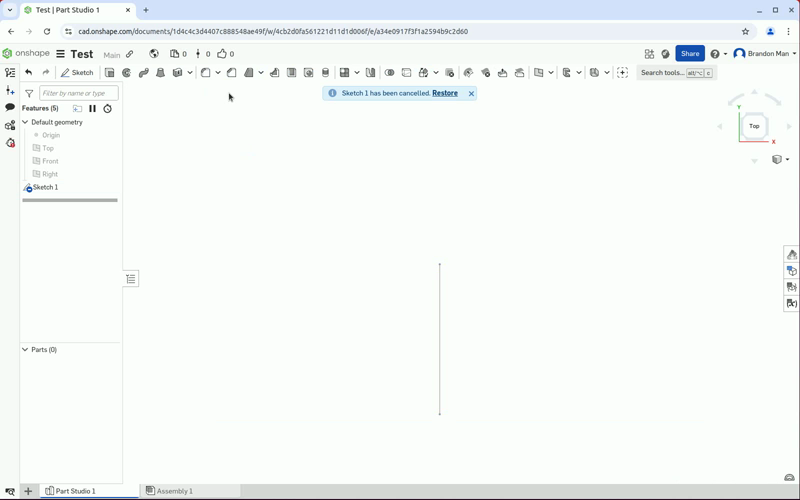
key(shift+h)
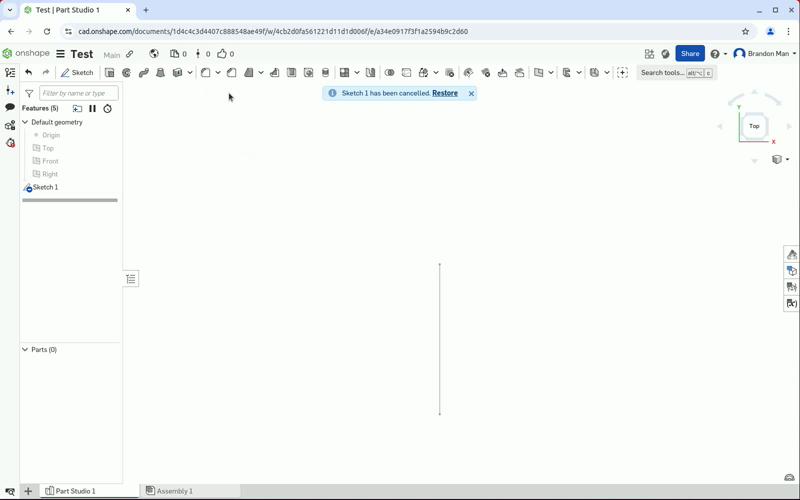
key(shift+s)
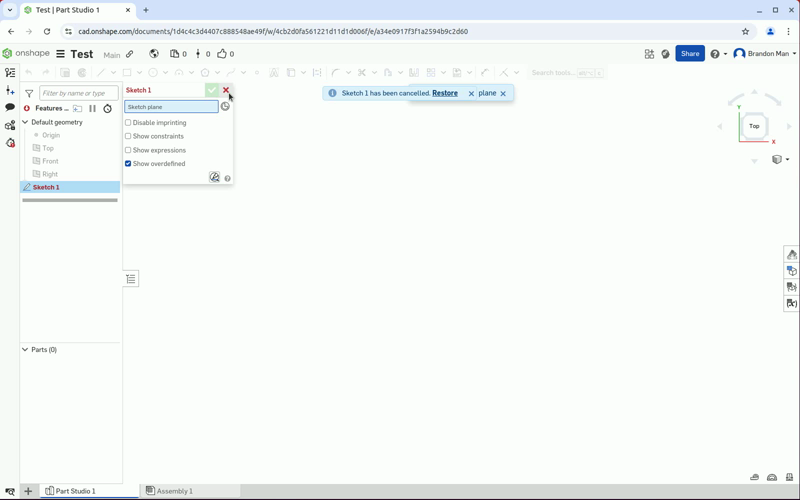
mouse_move(73, 150)
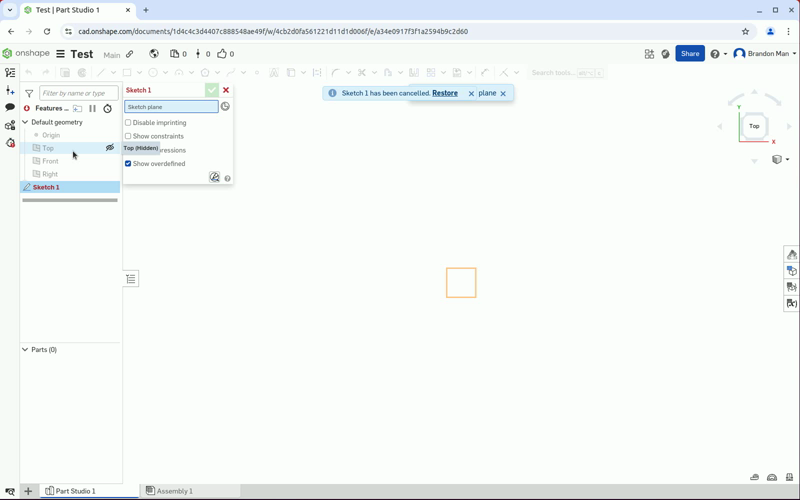
click(73, 150)
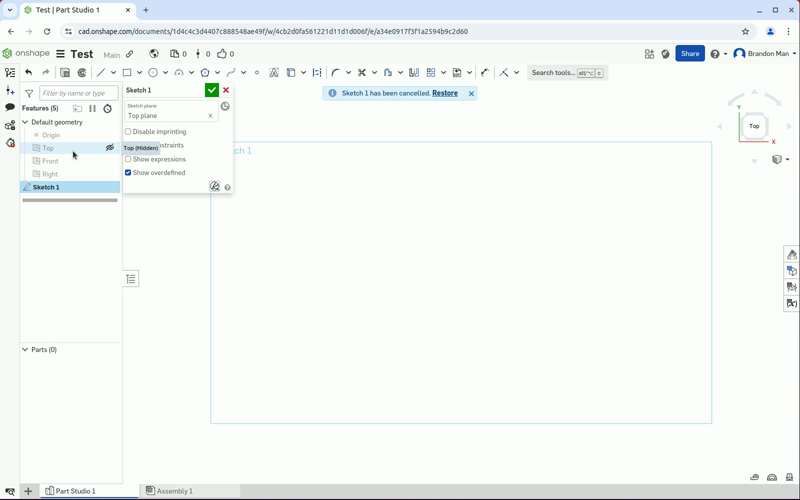
mouse_move(73, 352)
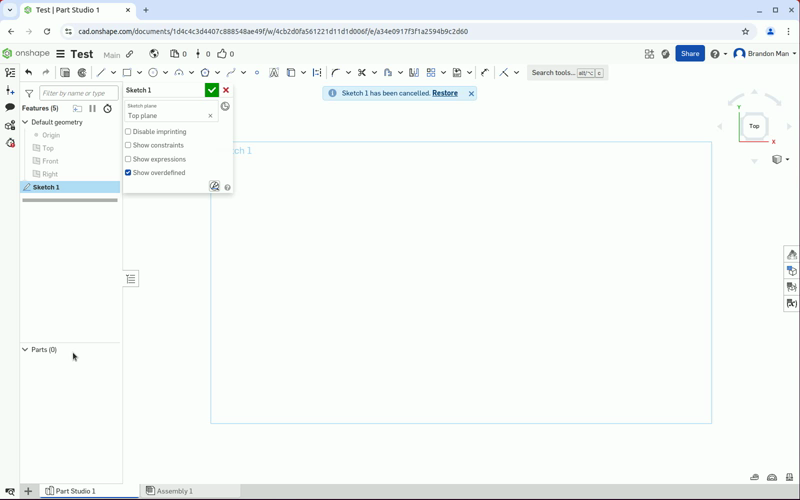
key(y)
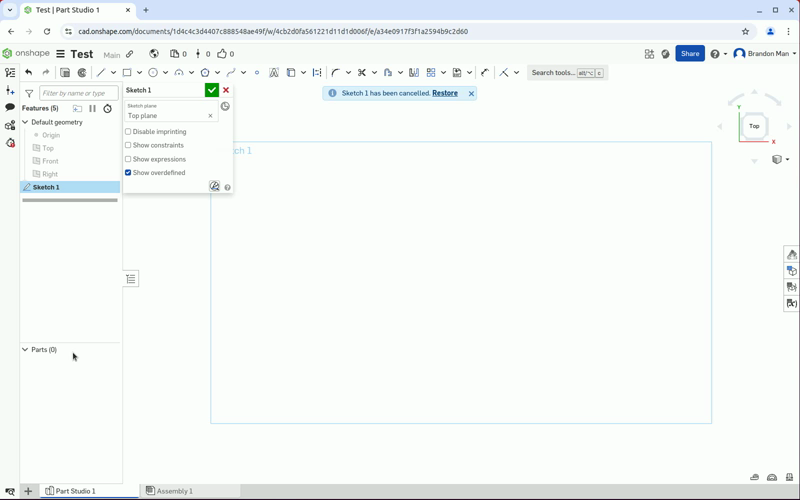
key(l)
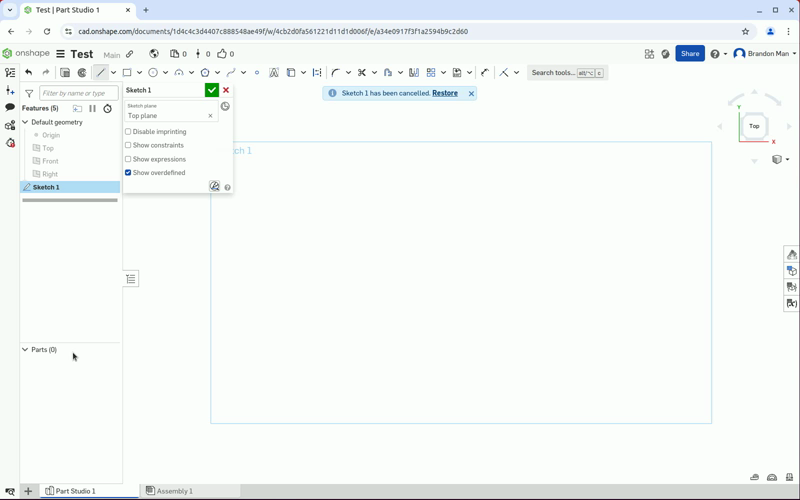
key_down(shift)
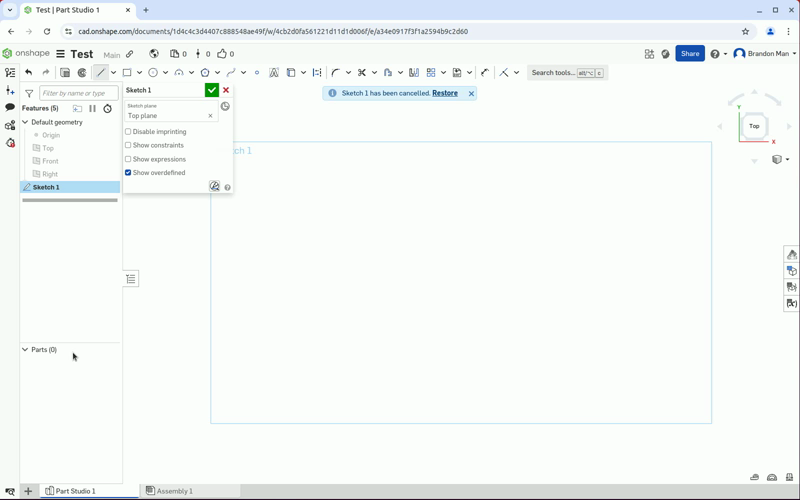
mouse_move(441, 301)
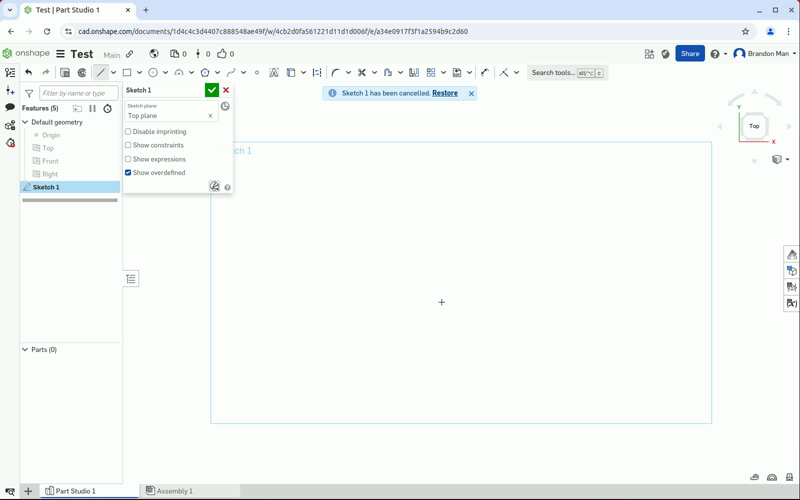
click(441, 301)
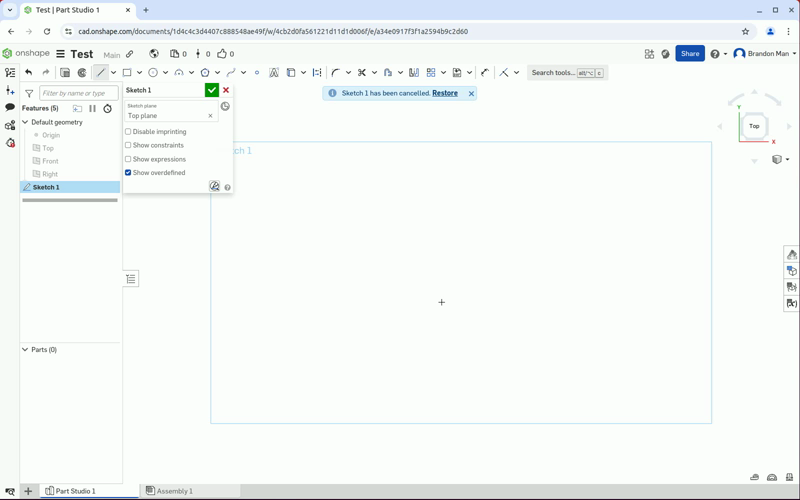
key_up(shift)
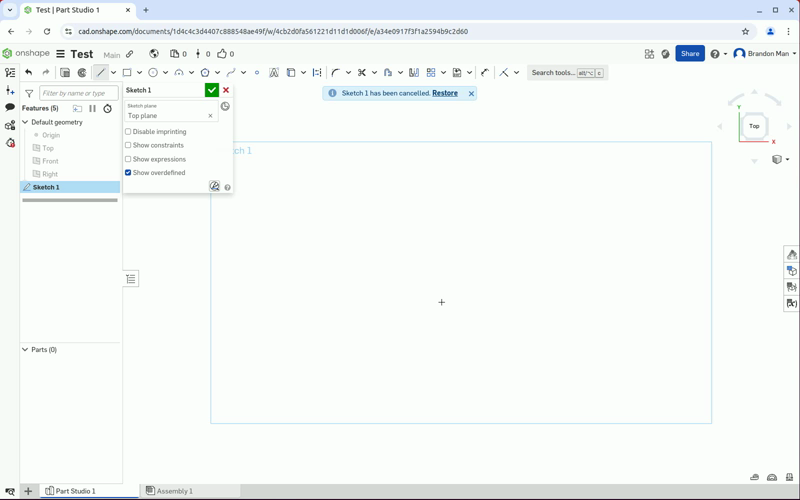
key_down(shift)
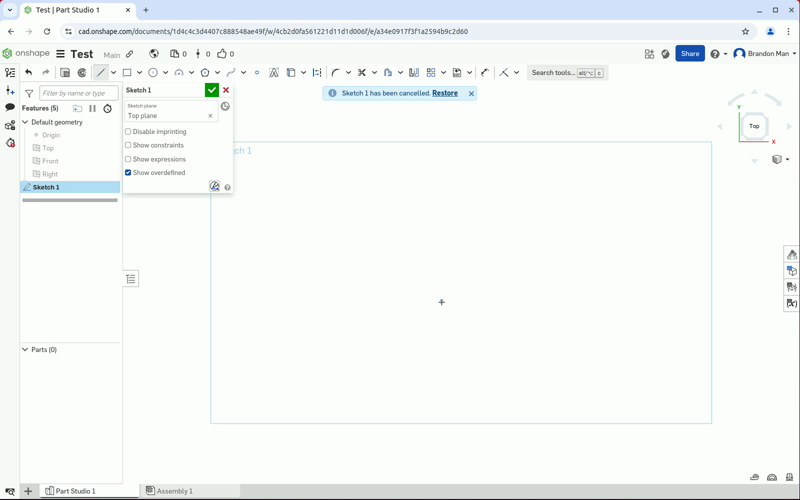
mouse_move(471, 301)
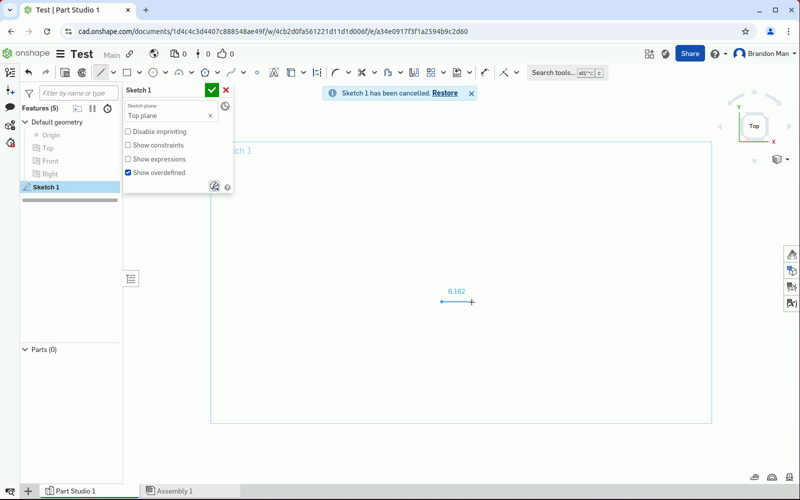
mouse_move(480, 301)
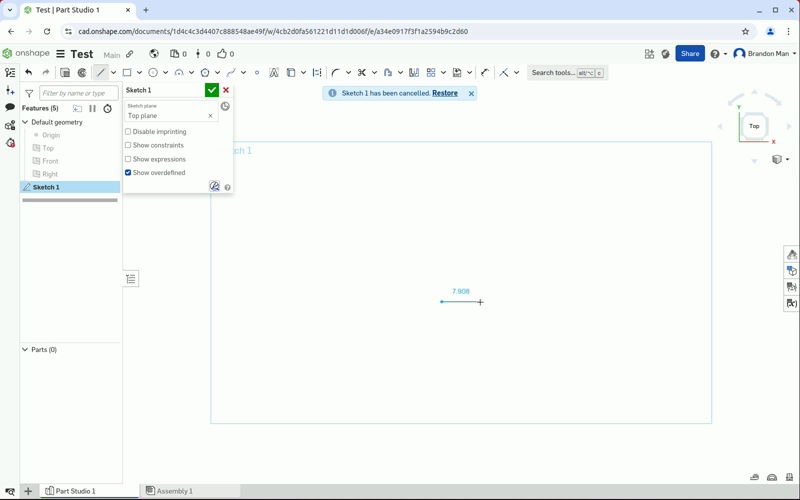
click(480, 301)
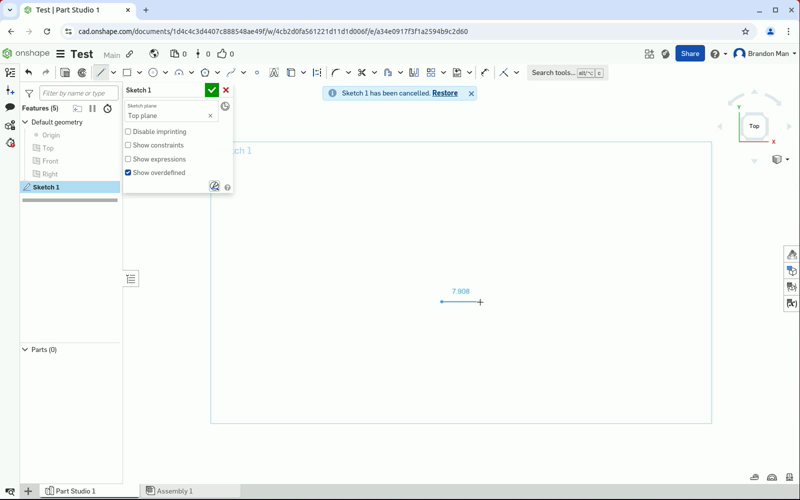
key_up(shift)
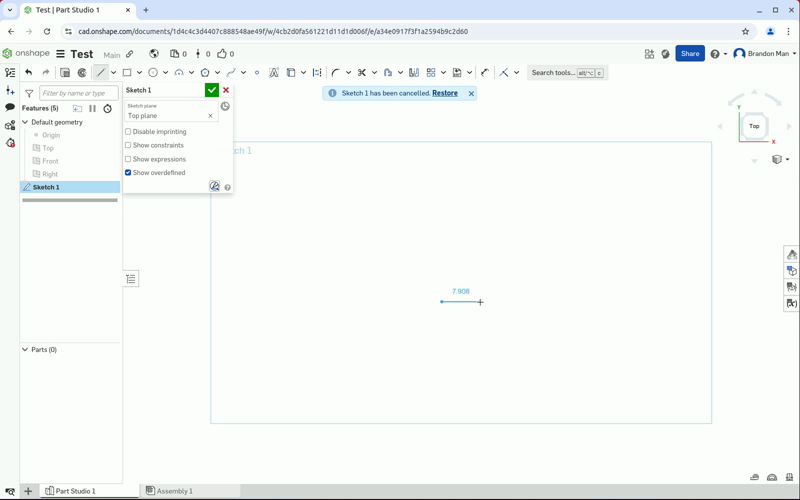
key_down(shift)
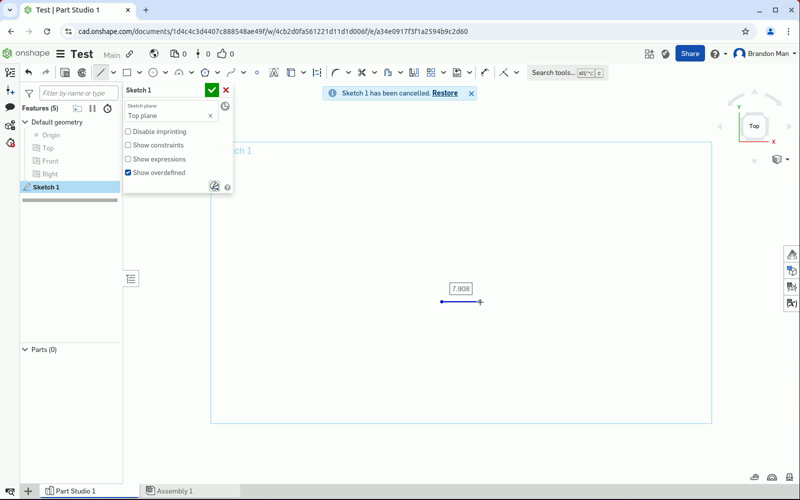
mouse_move(510, 301)
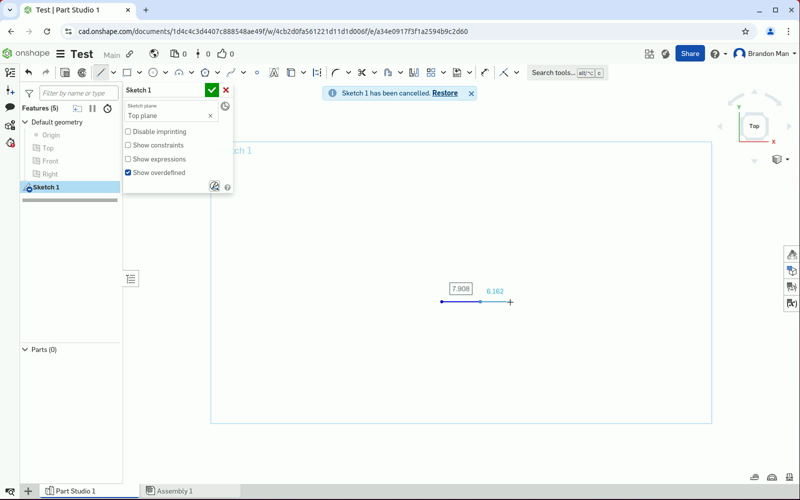
mouse_move(480, 263)
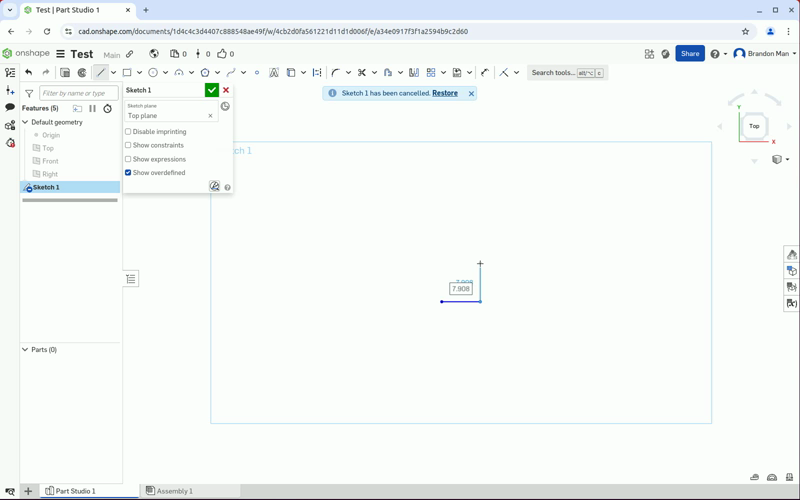
click(480, 263)
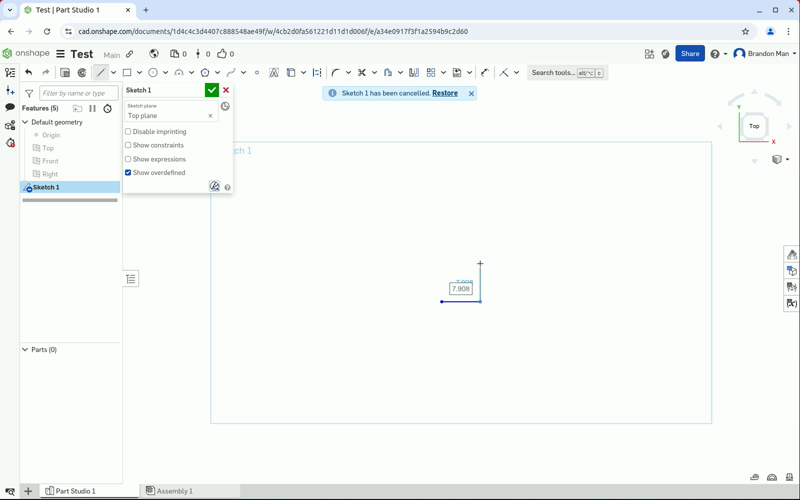
key_up(shift)
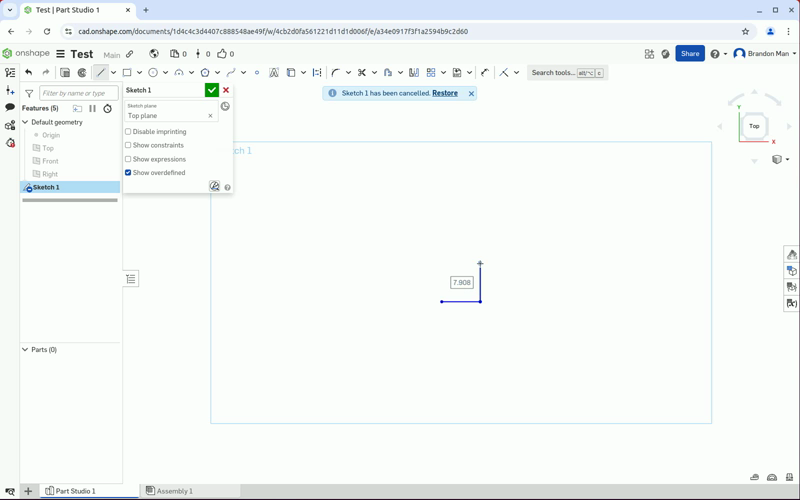
key_down(shift)
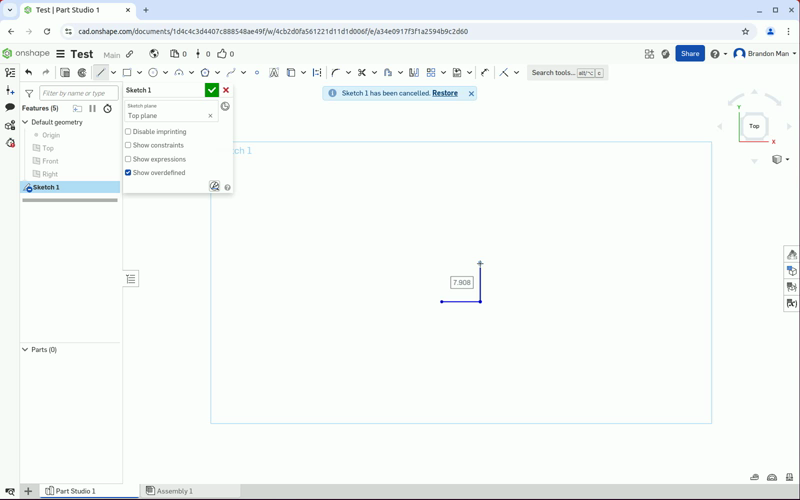
mouse_move(510, 263)
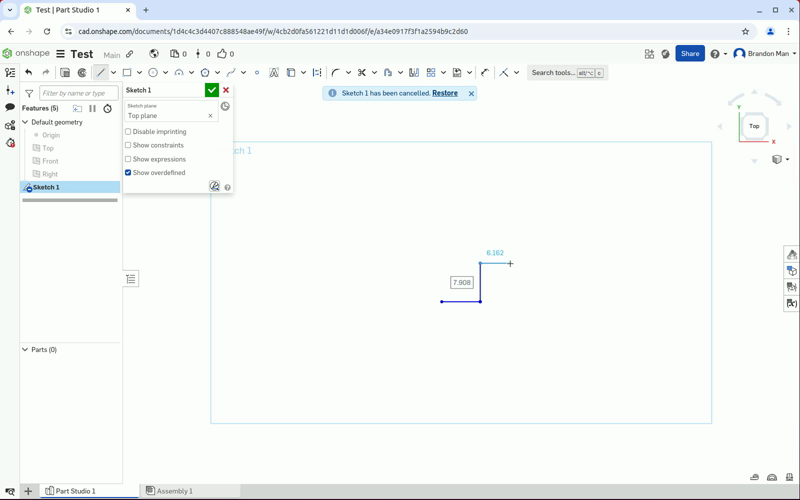
mouse_move(441, 263)
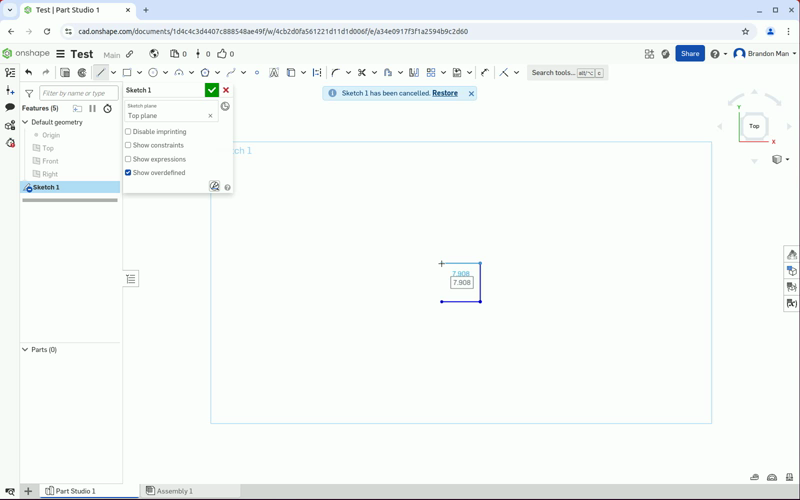
click(441, 263)
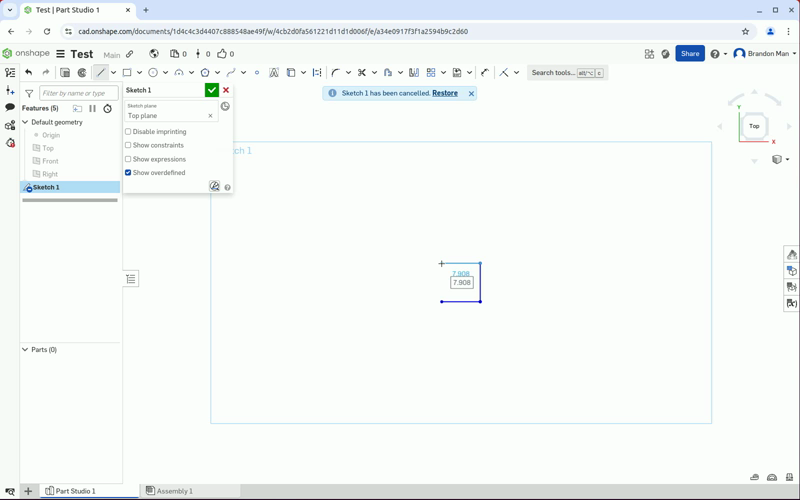
key_up(shift)
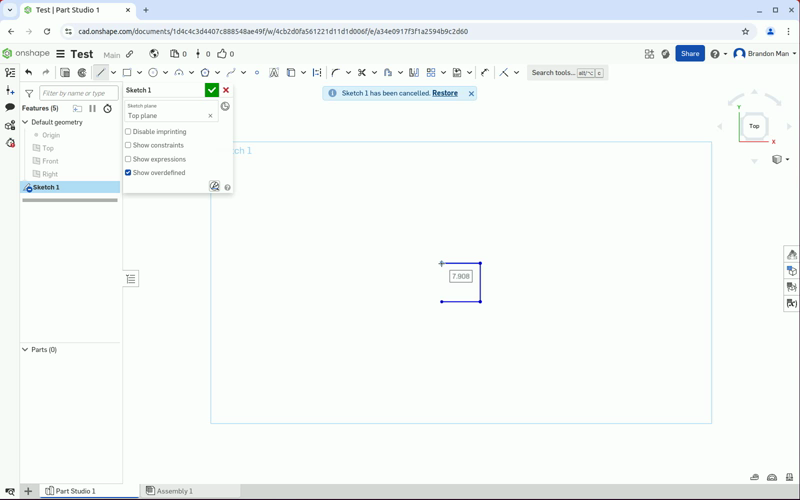
mouse_move(471, 263)
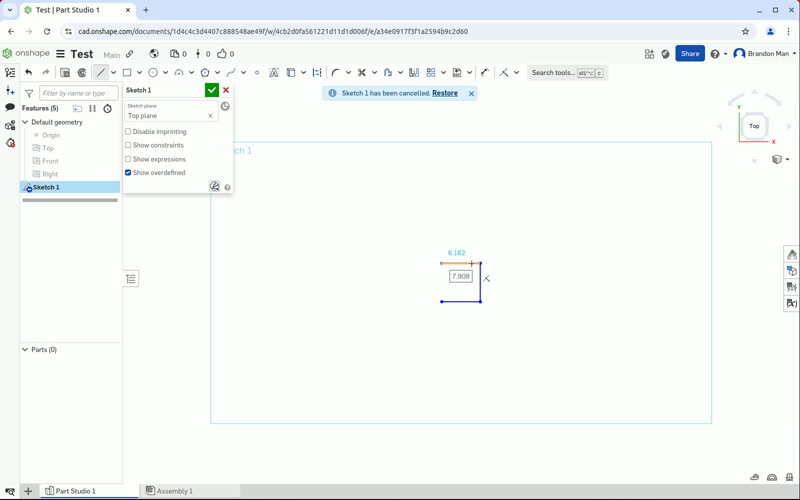
key_down(shift)
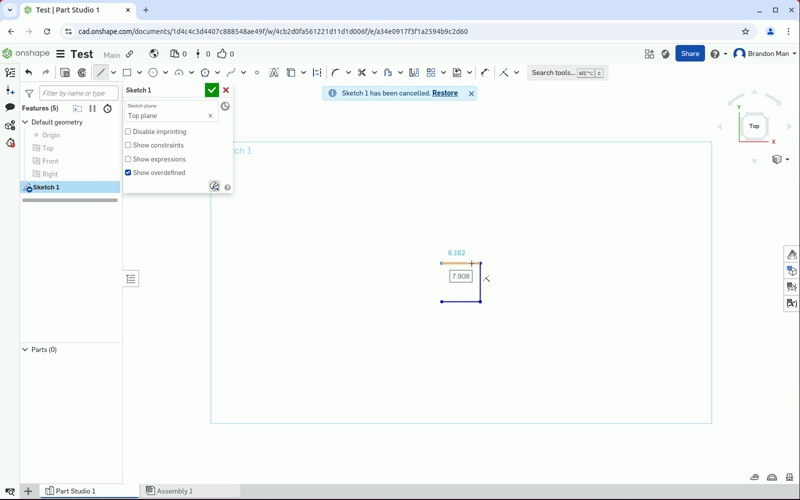
mouse_move(441, 301)
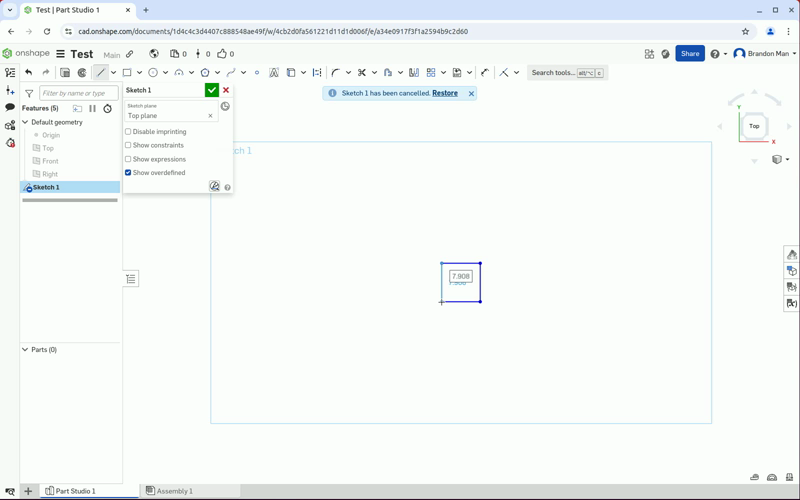
key_up(shift)
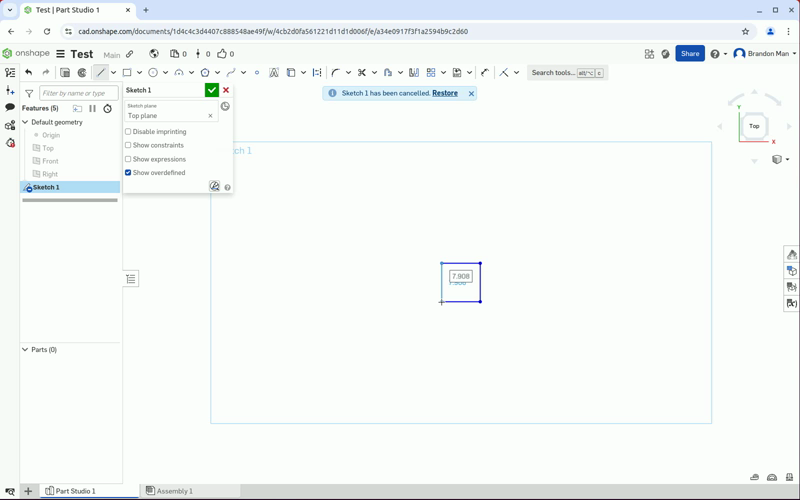
click(441, 301)
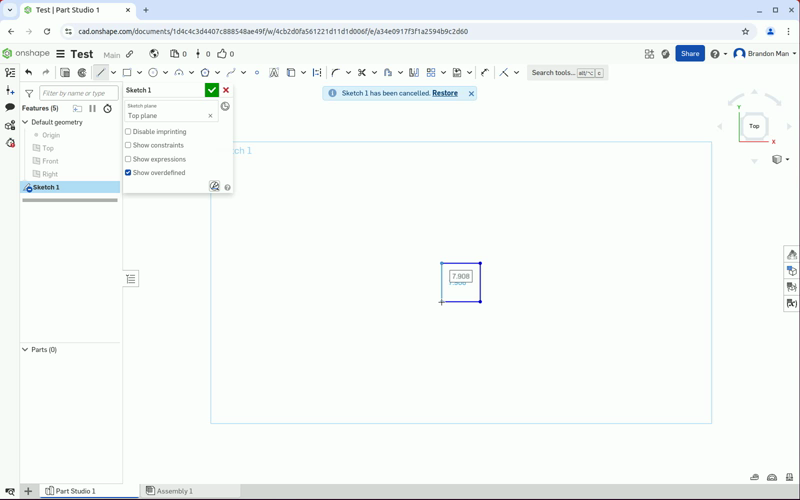
key(esc)
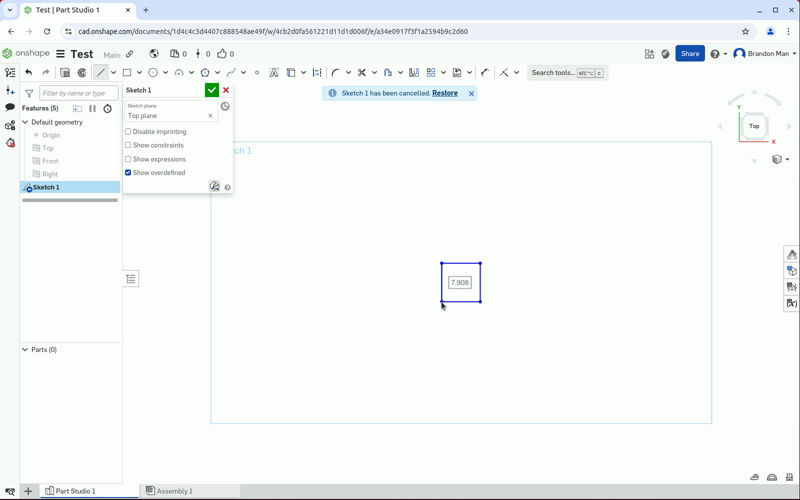
mouse_move(445, 268)
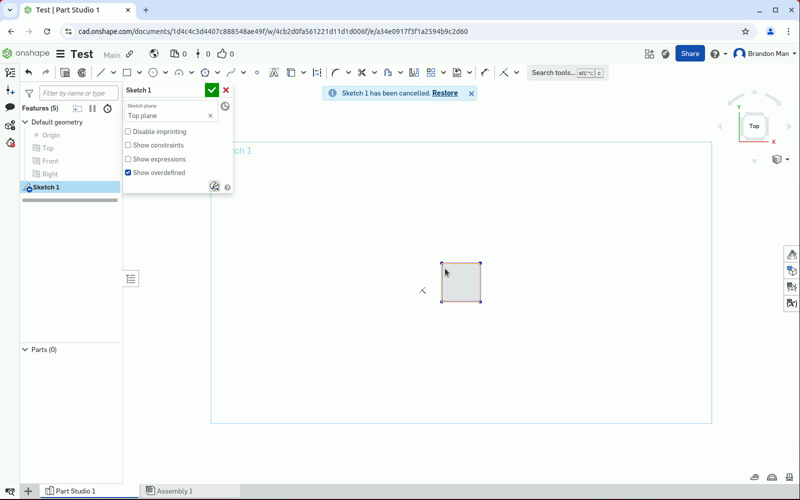
scroll(6)
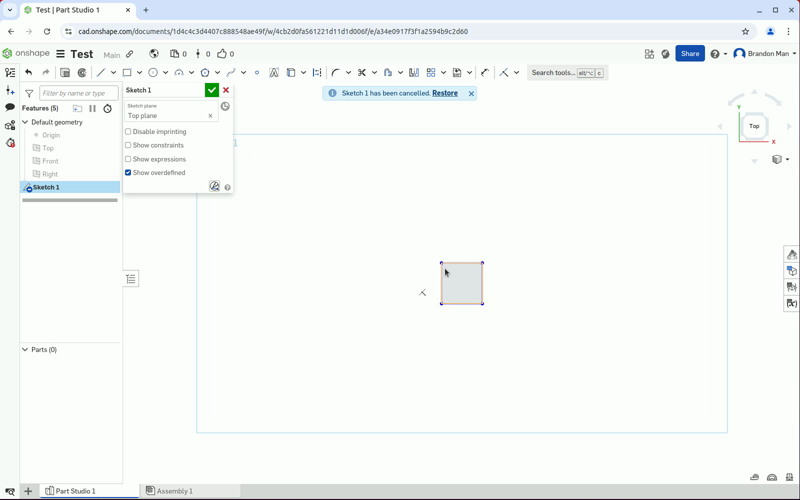
scroll(6)
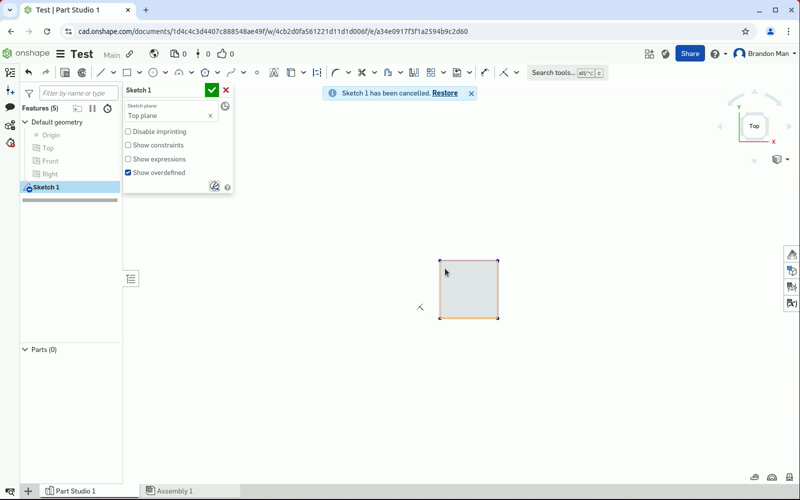
scroll(6)
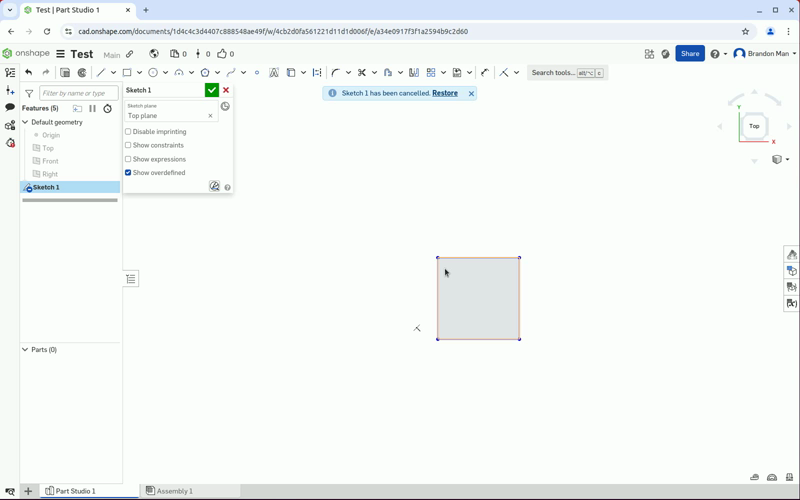
scroll(6)
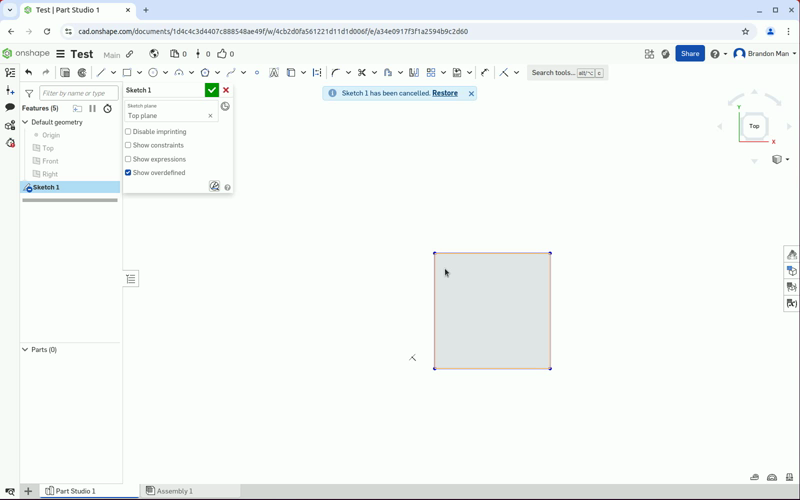
scroll(6)
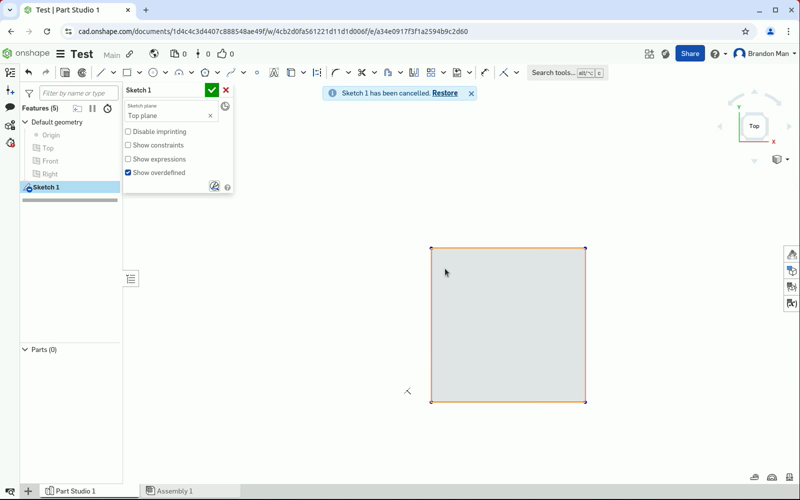
scroll(6)
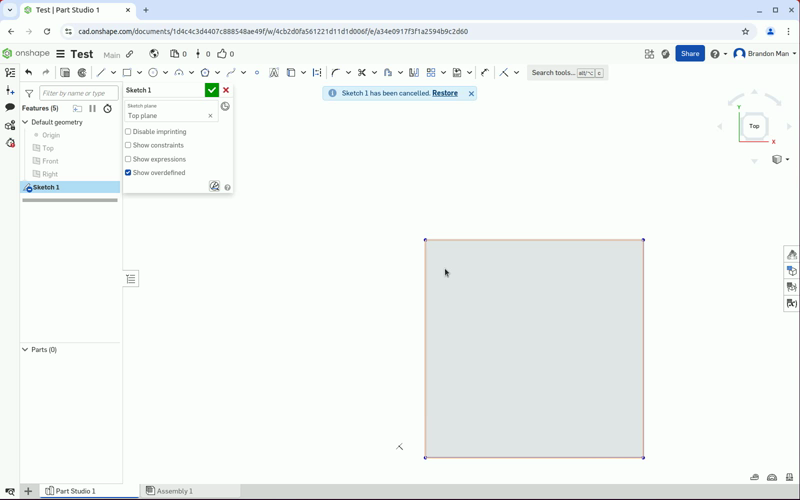
scroll(6)
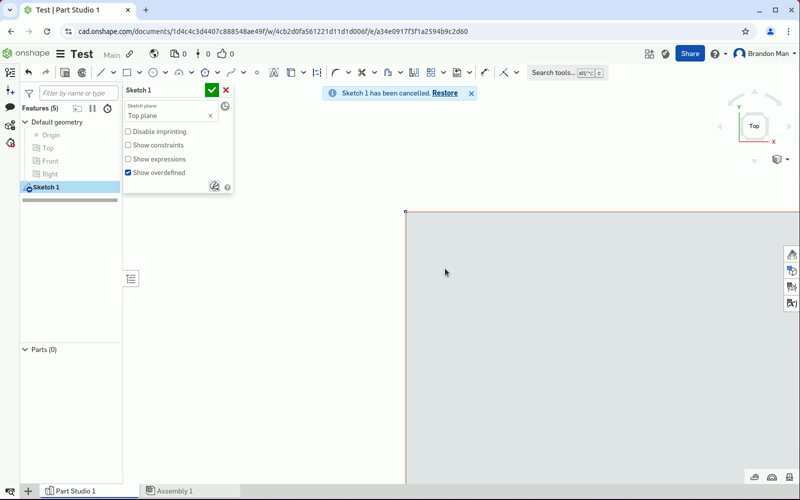
click(445, 268)
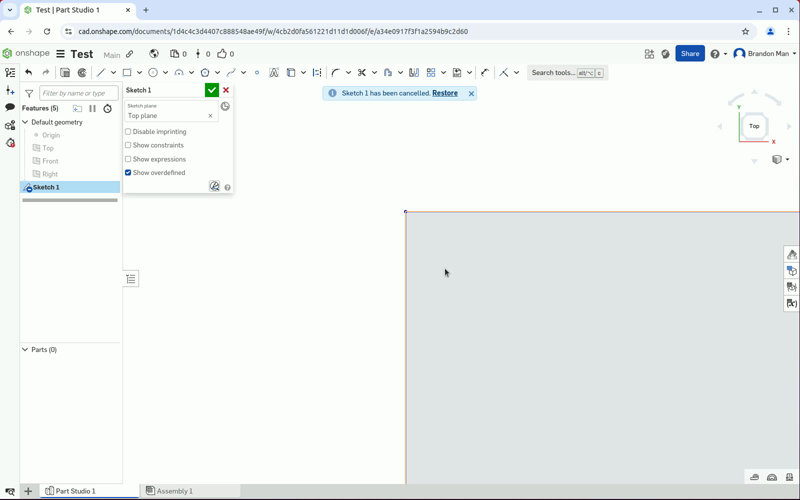
scroll(-6)
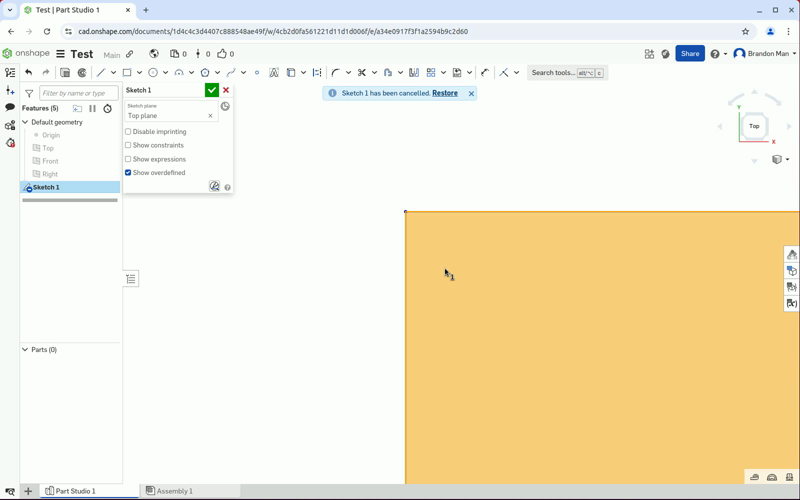
scroll(-6)
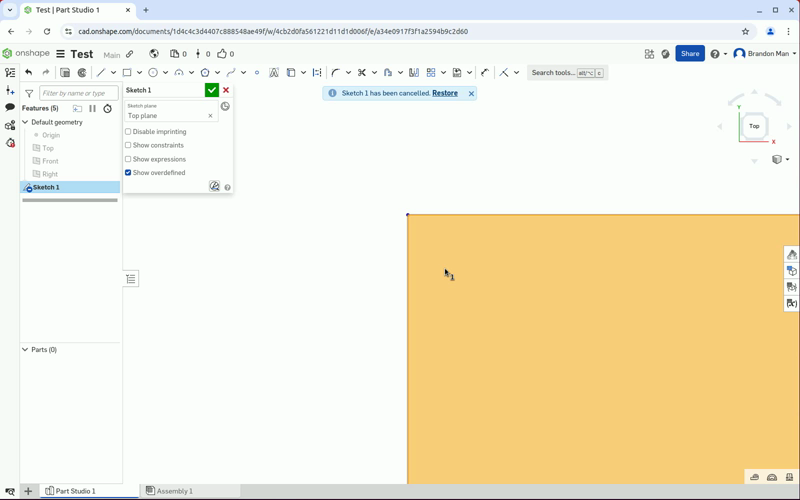
scroll(-6)
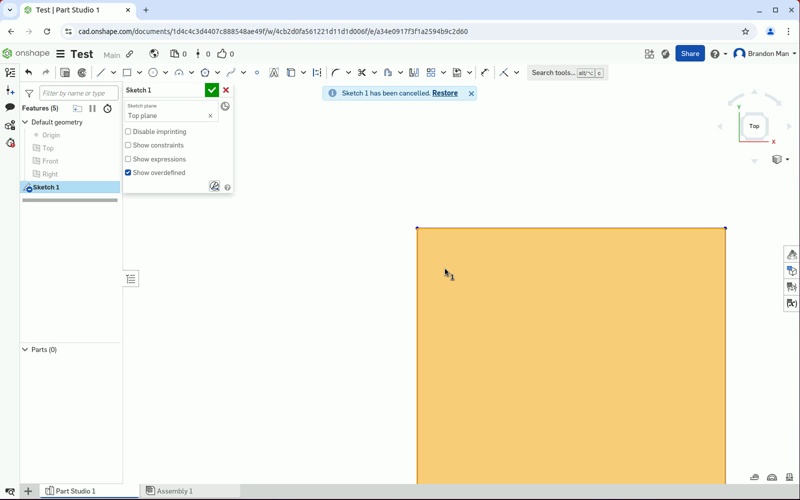
scroll(-6)
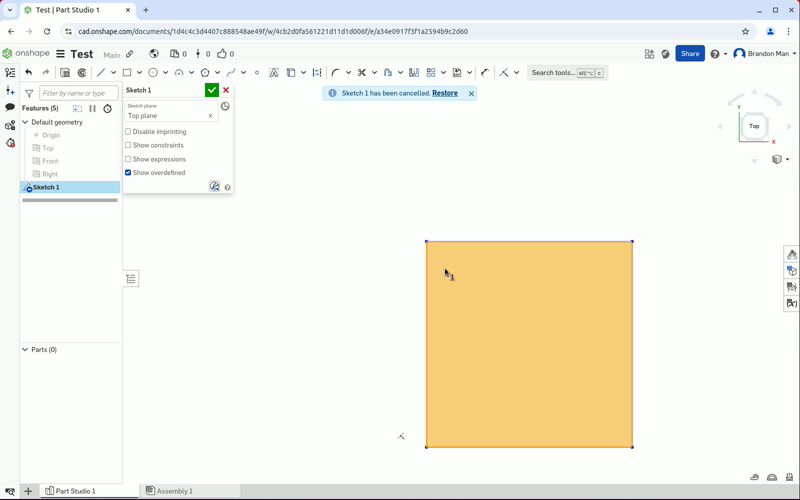
scroll(-6)
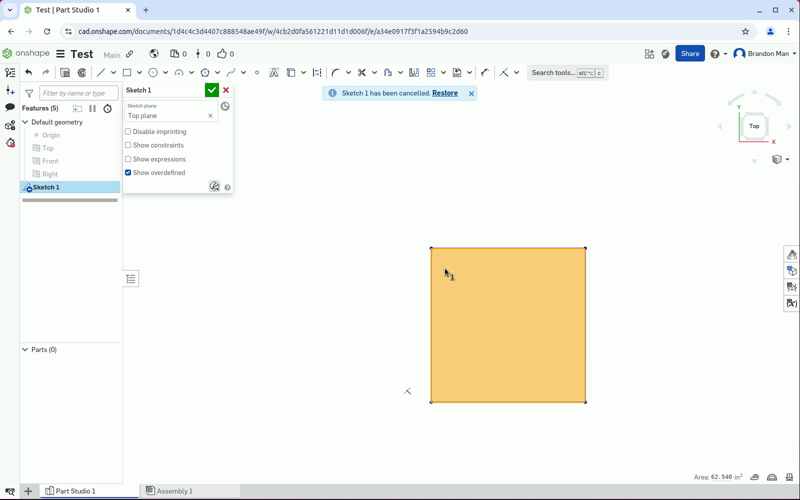
scroll(-6)
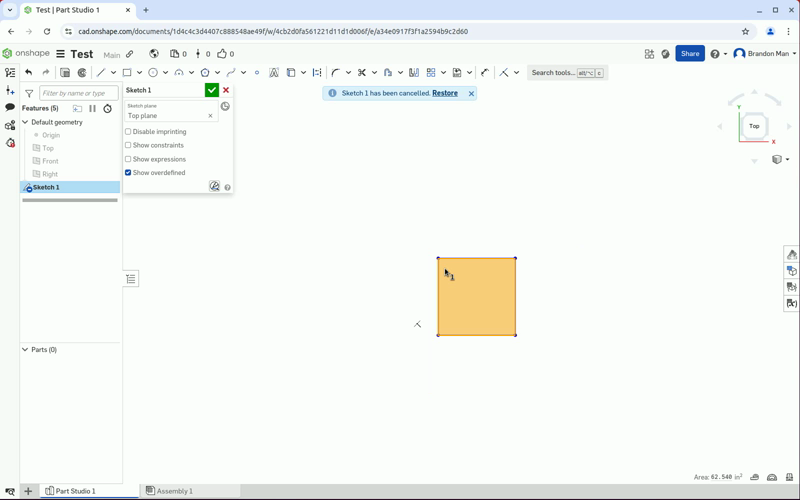
scroll(-6)
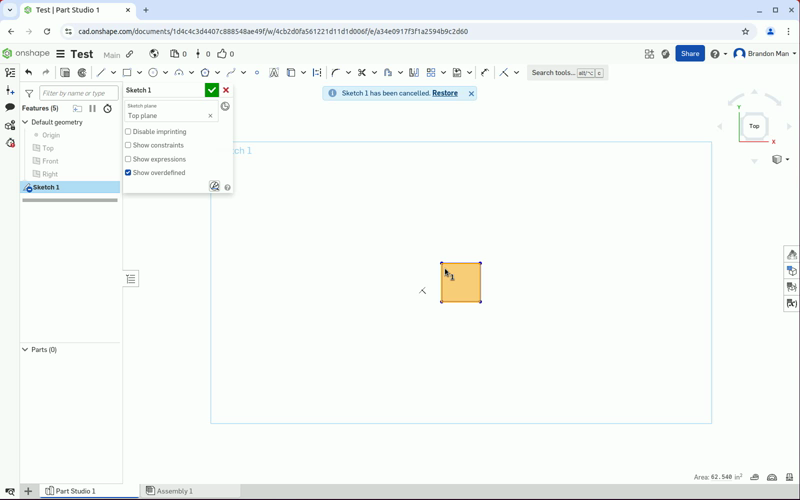
mouse_move(73, 352)
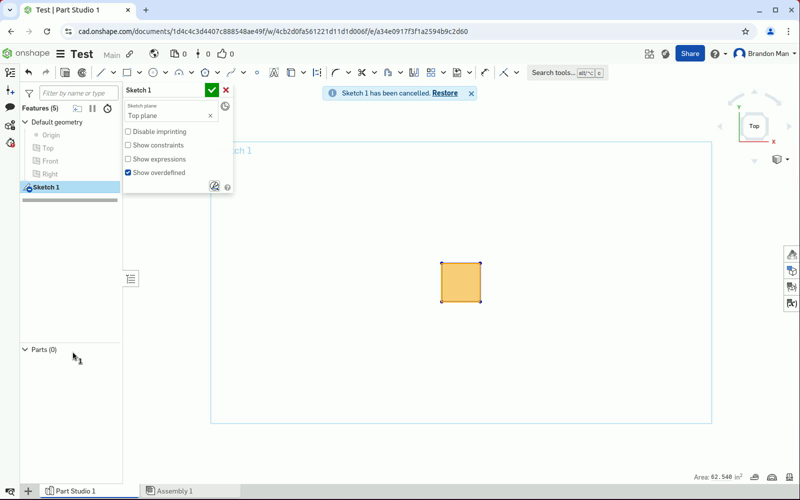
key(shift+y)
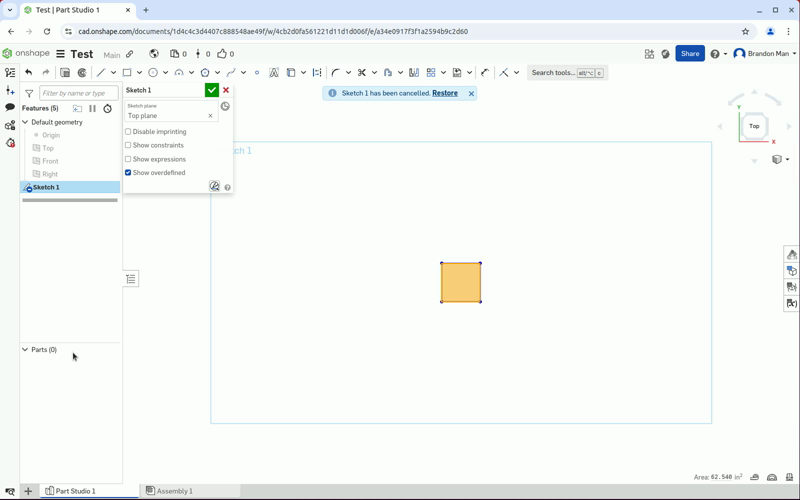
key(shift+e)
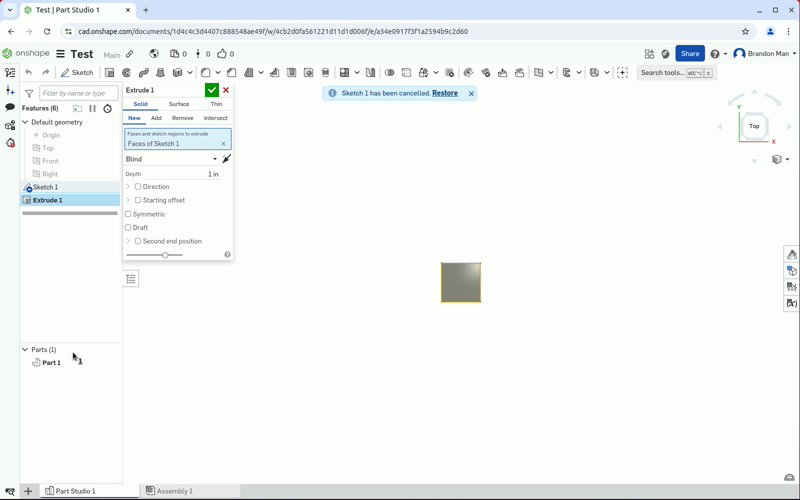
mouse_move(143, 106)
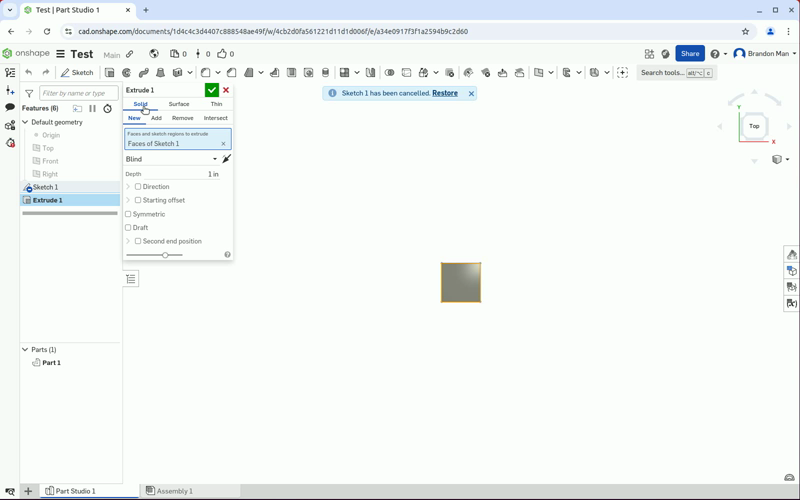
click(143, 106)
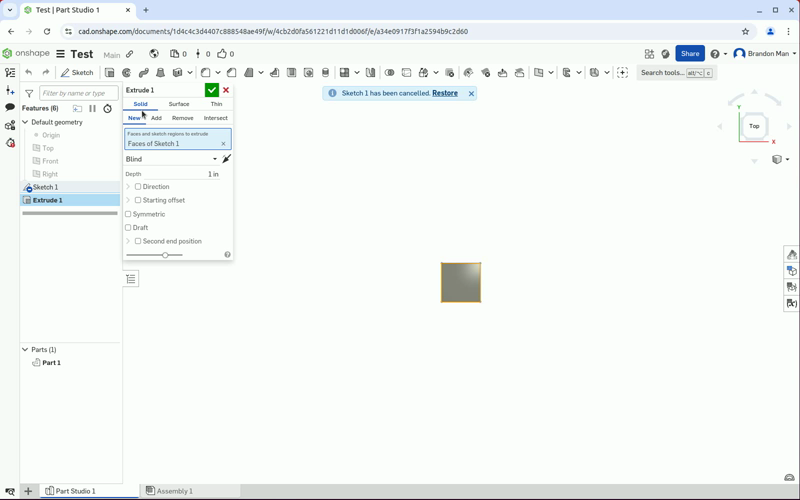
mouse_move(137, 120)
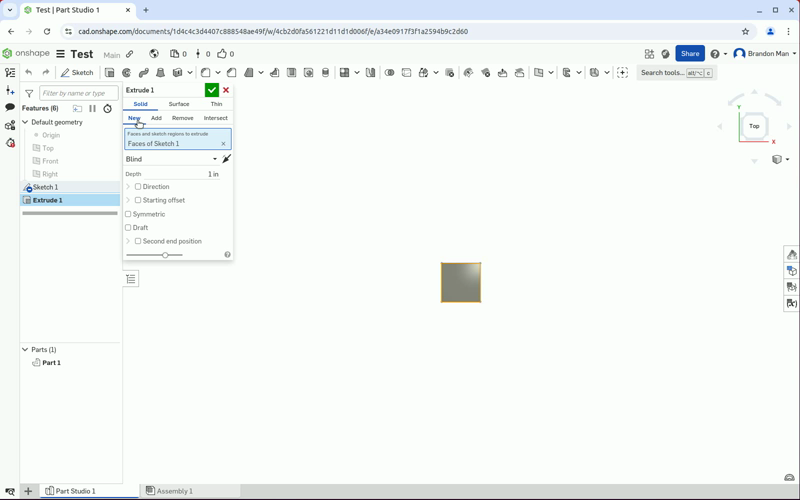
click(137, 120)
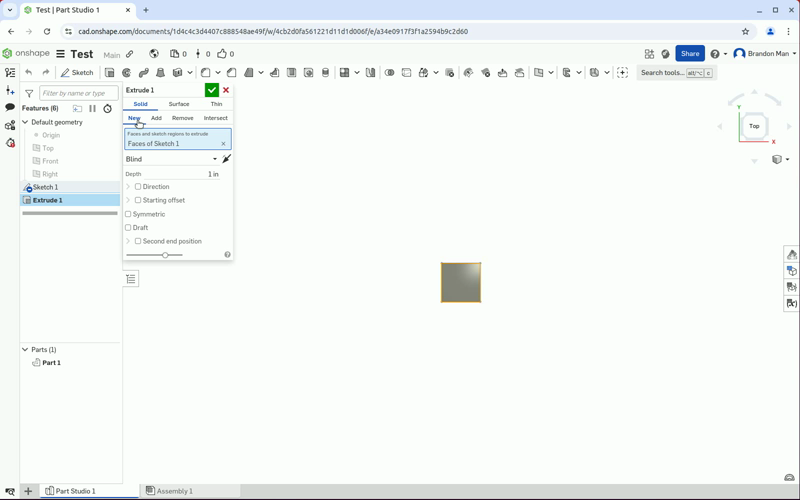
key(tab, 4)
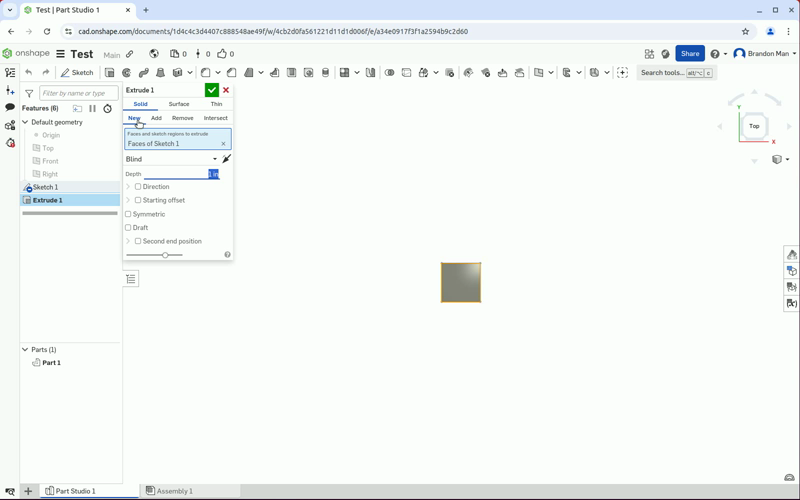
text(3.851)
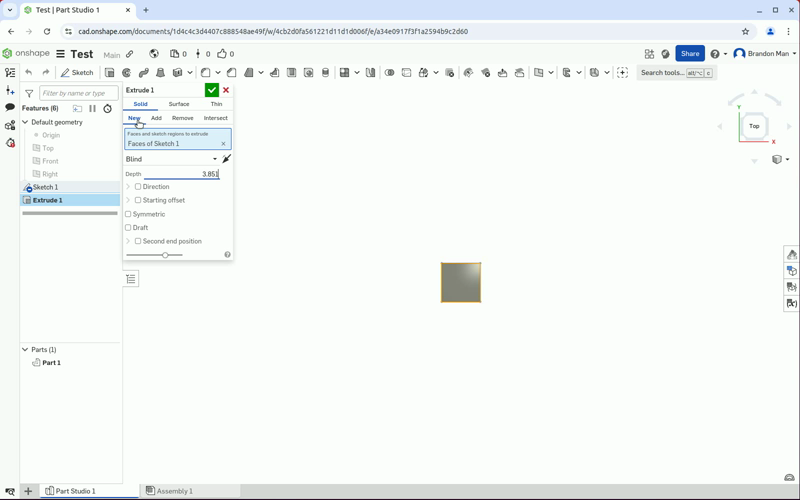
key(enter)
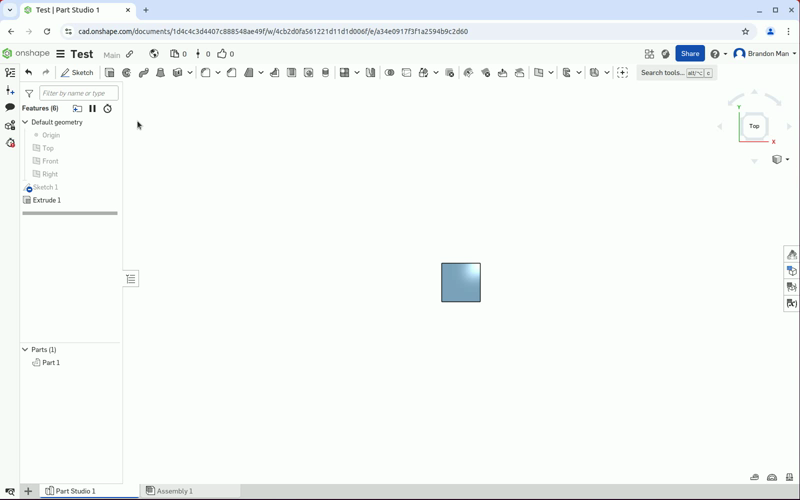
key(shift+h)
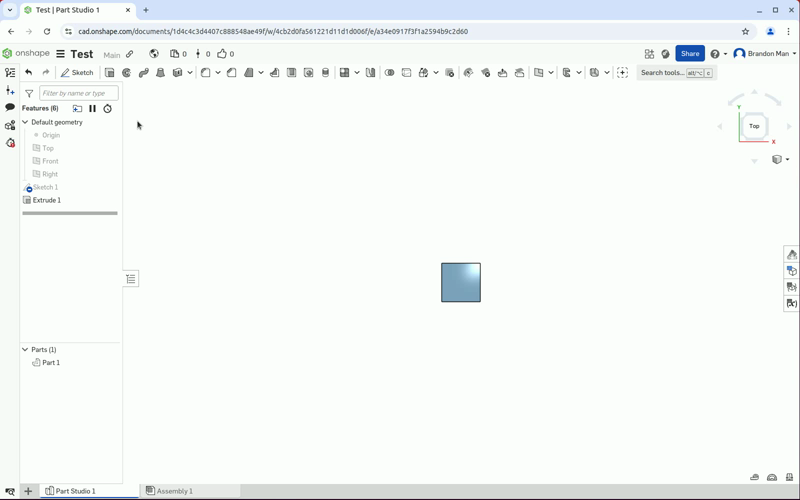
key(shift+h)
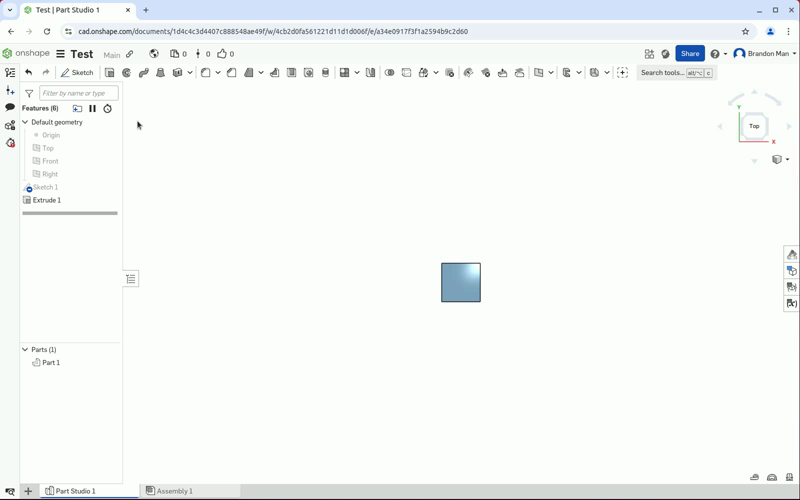
mouse_move(73, 189)
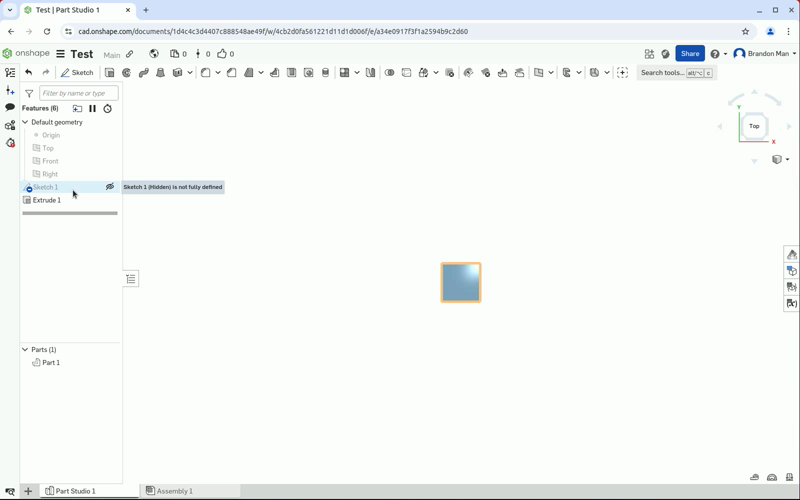
click(73, 189)
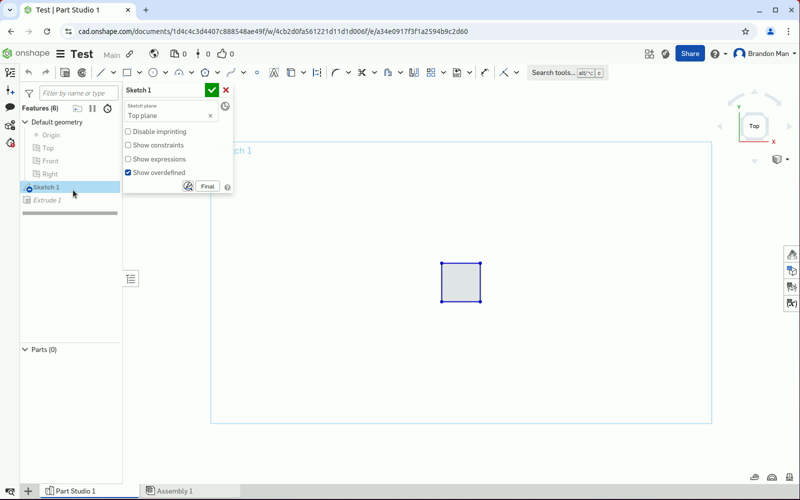
mouse_move(229, 92)
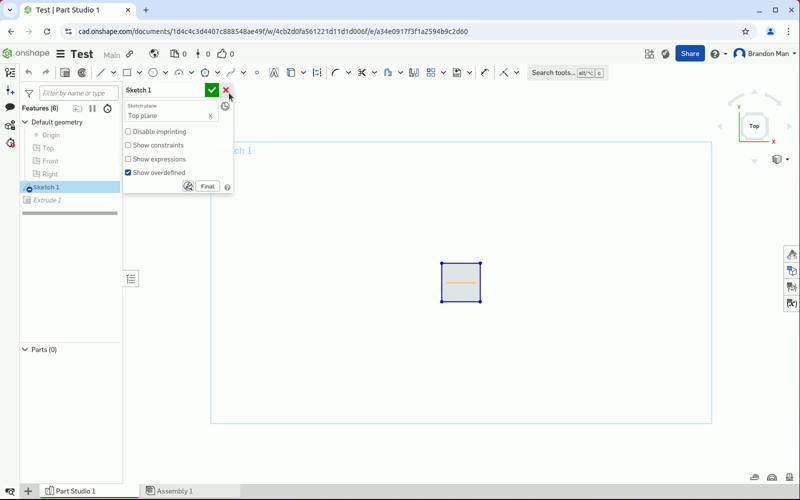
click(229, 92)
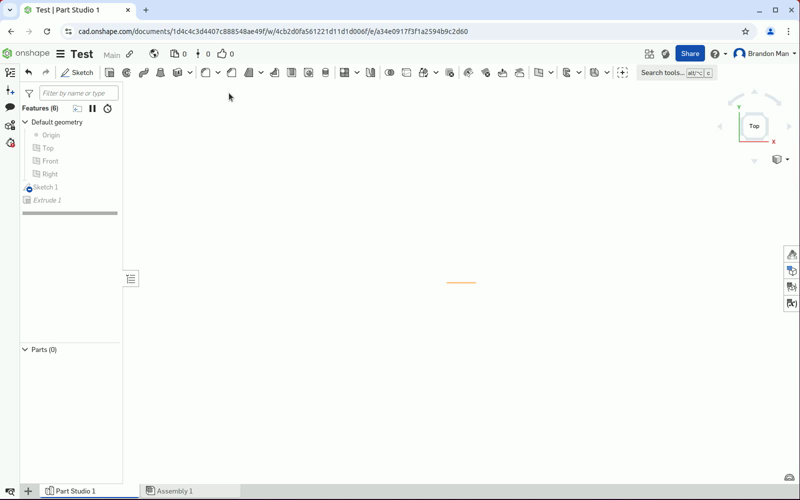
mouse_move(541, 75)
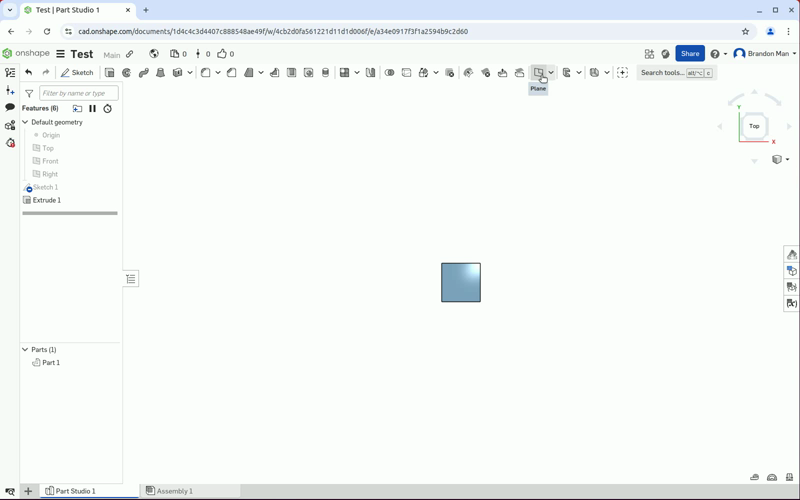
click(541, 75)
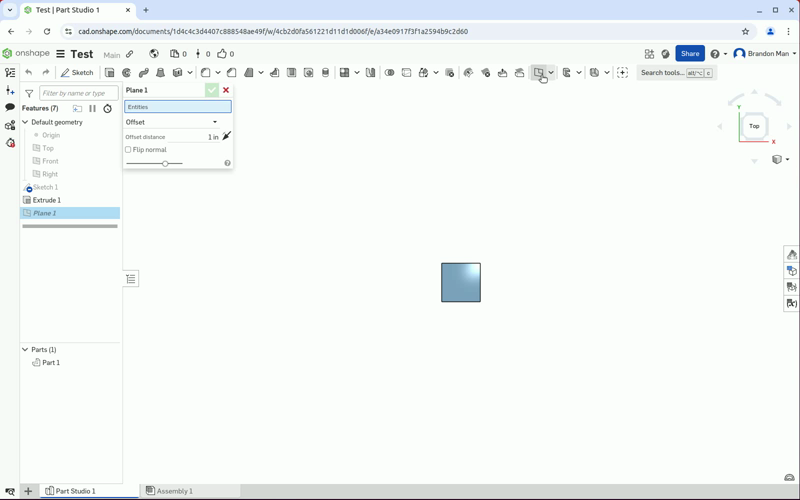
mouse_move(73, 150)
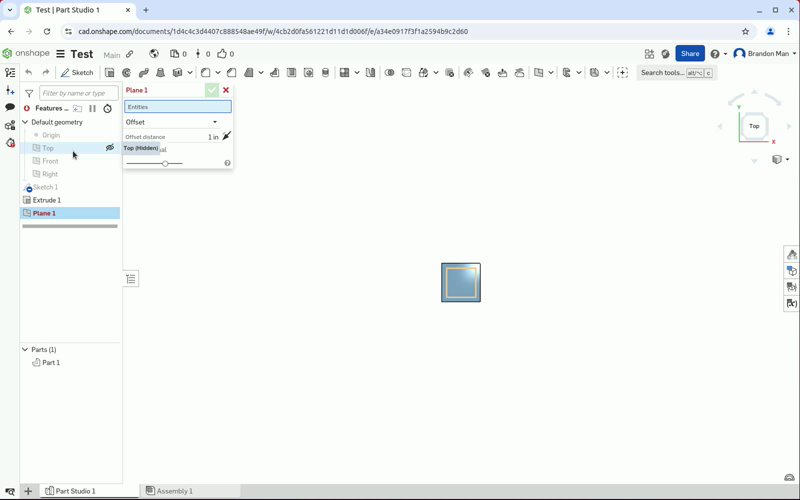
click(73, 150)
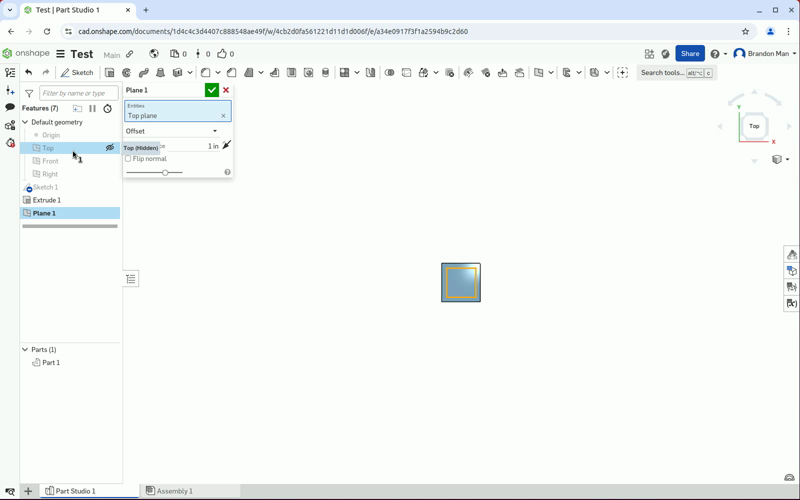
key(tab, 2)
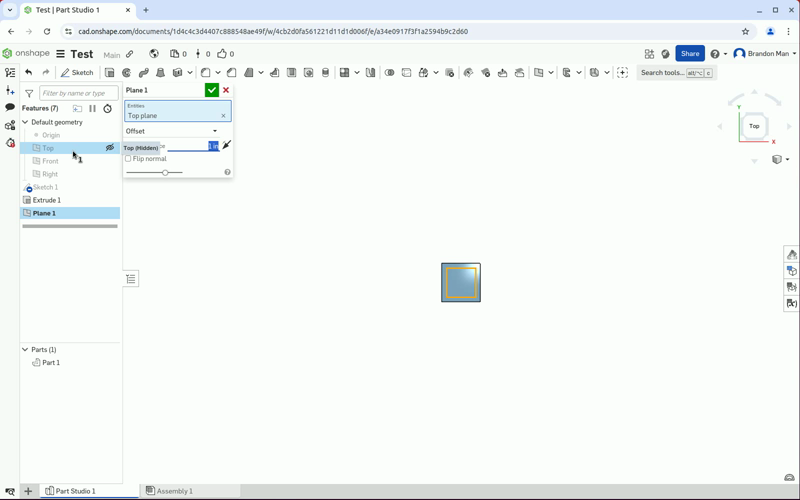
text(3.851)
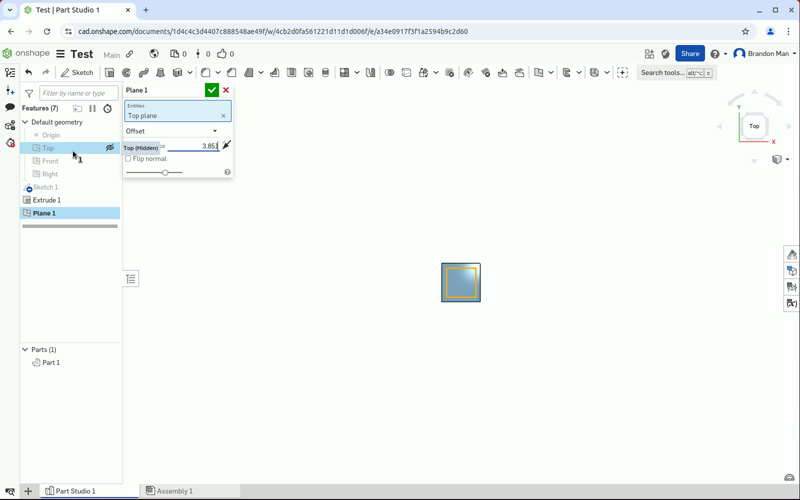
key(enter, 2)
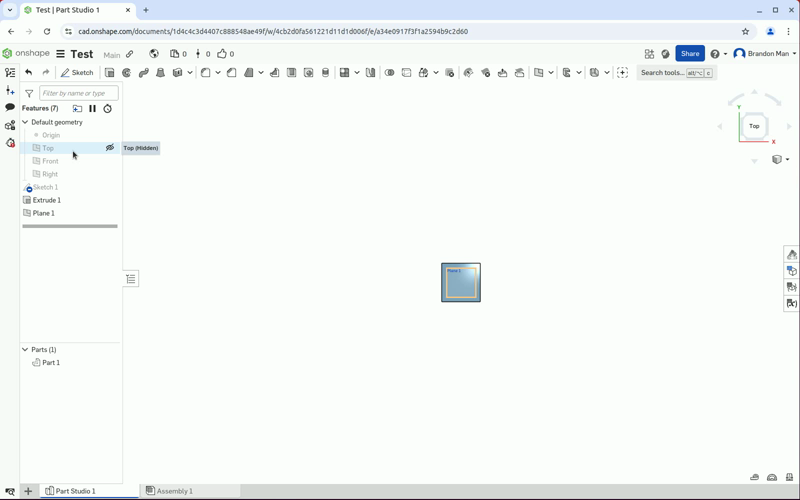
key(shift+s)
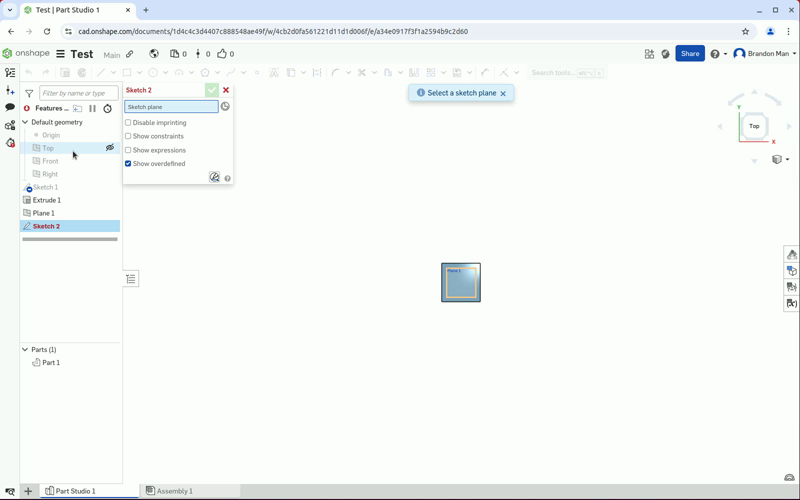
mouse_move(73, 215)
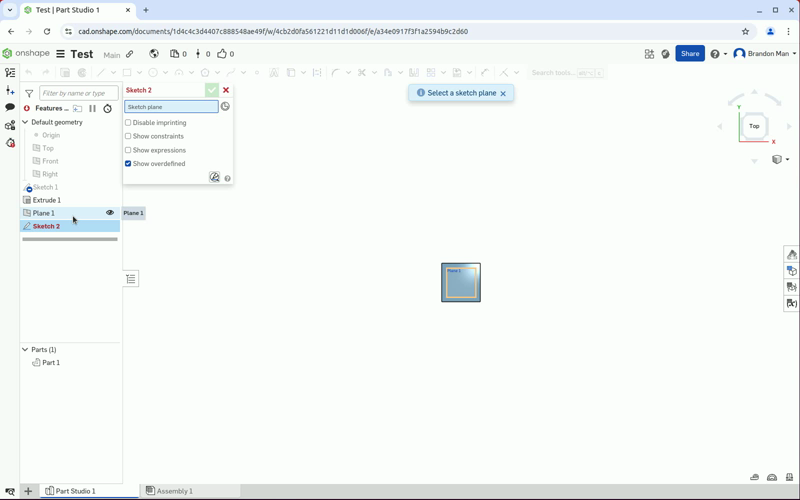
click(73, 215)
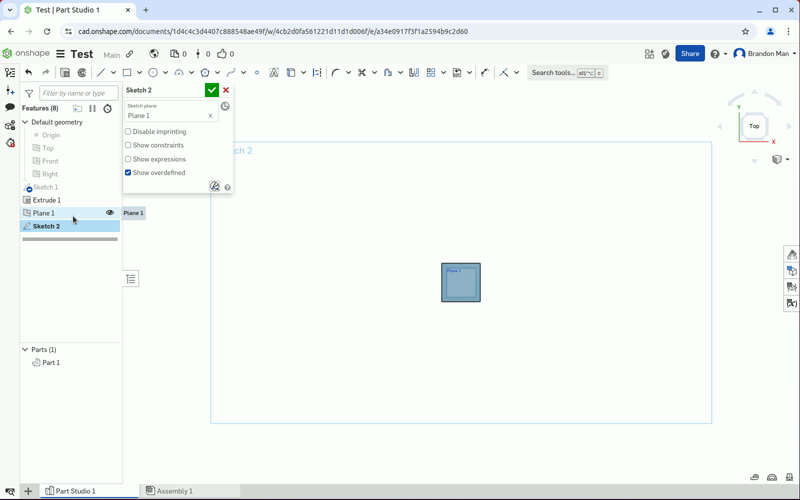
mouse_move(73, 352)
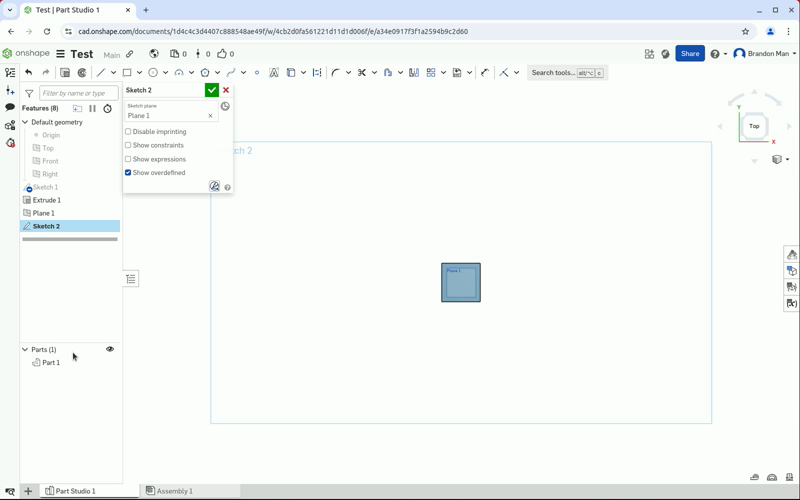
key(y)
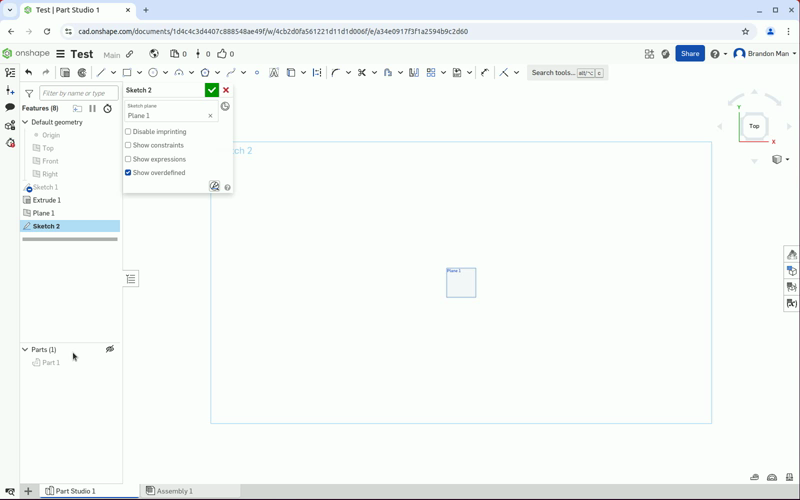
key(l)
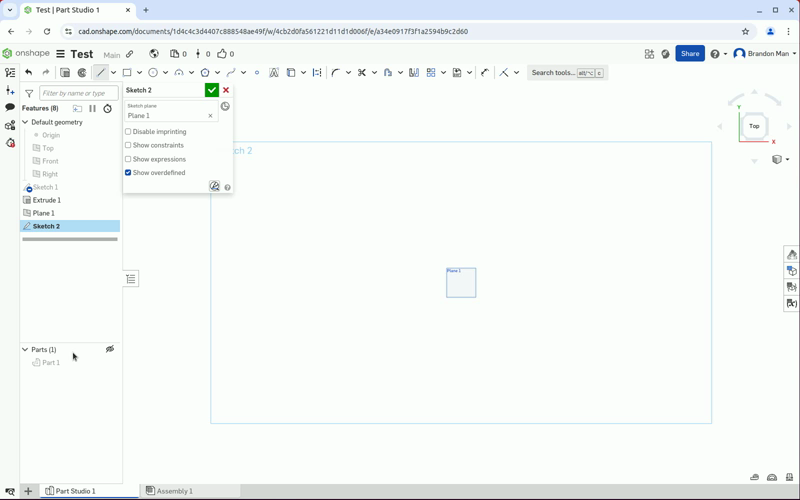
key_down(shift)
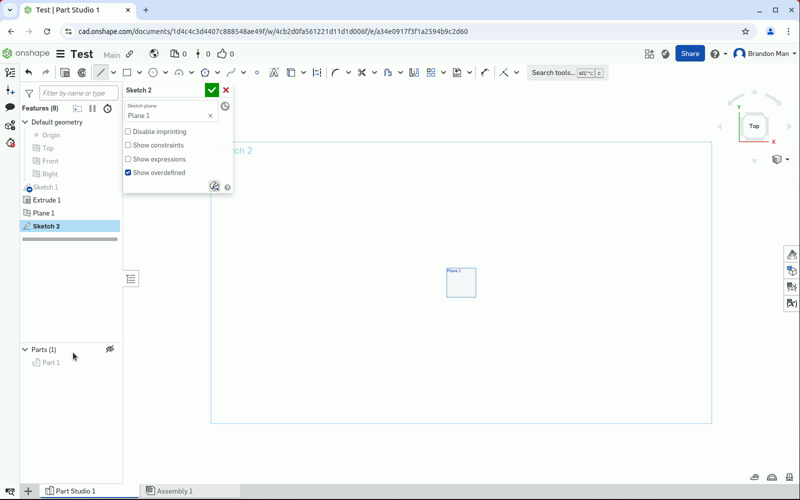
mouse_move(441, 290)
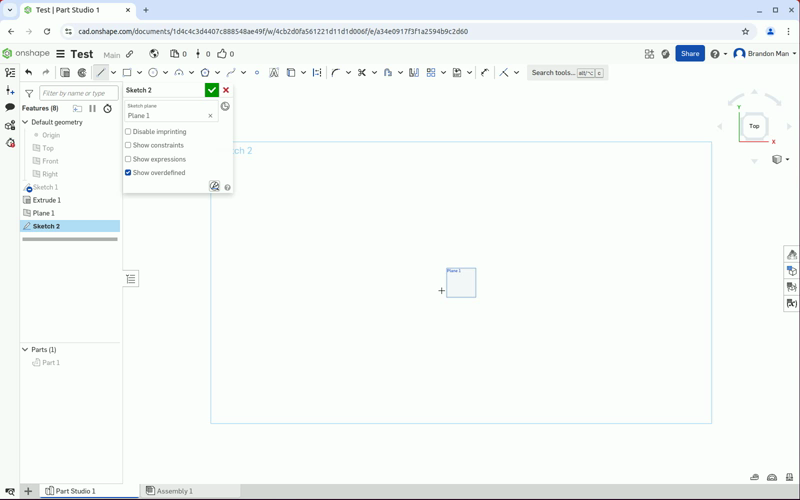
click(441, 290)
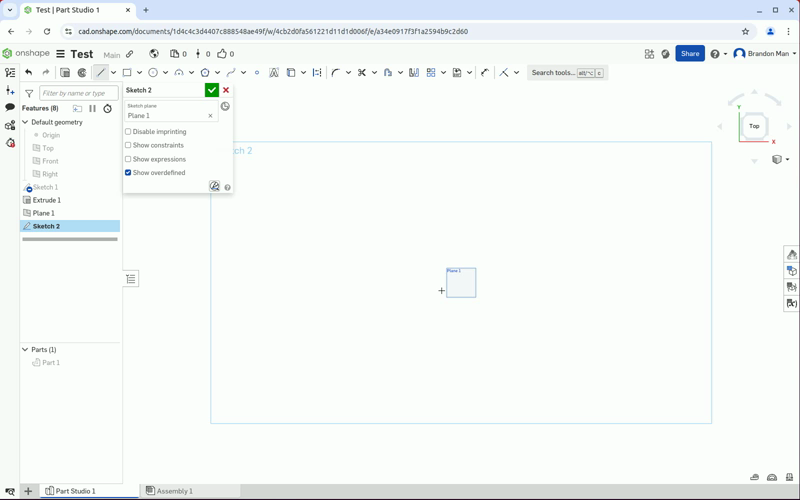
key_up(shift)
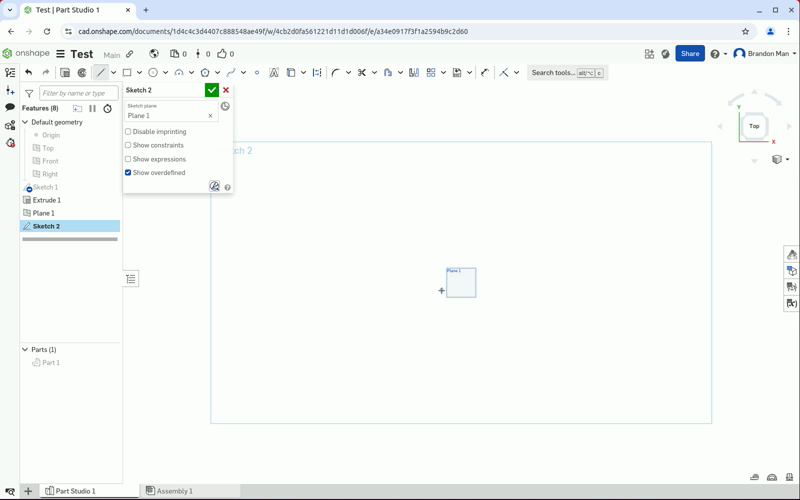
key_down(shift)
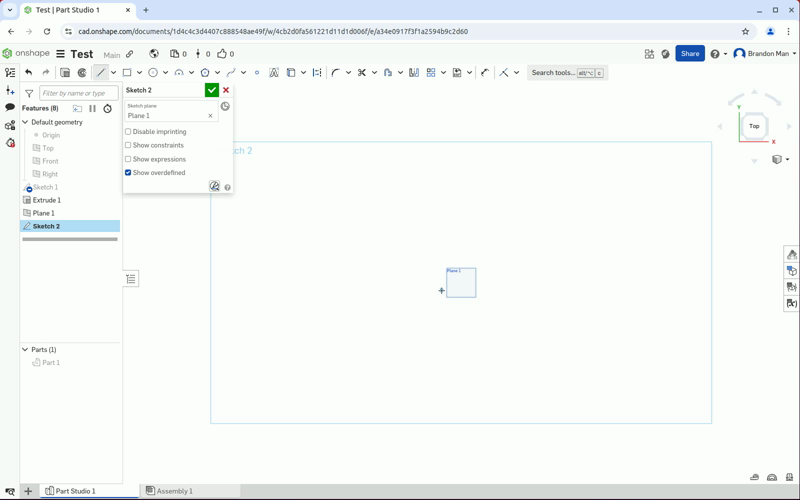
mouse_move(471, 290)
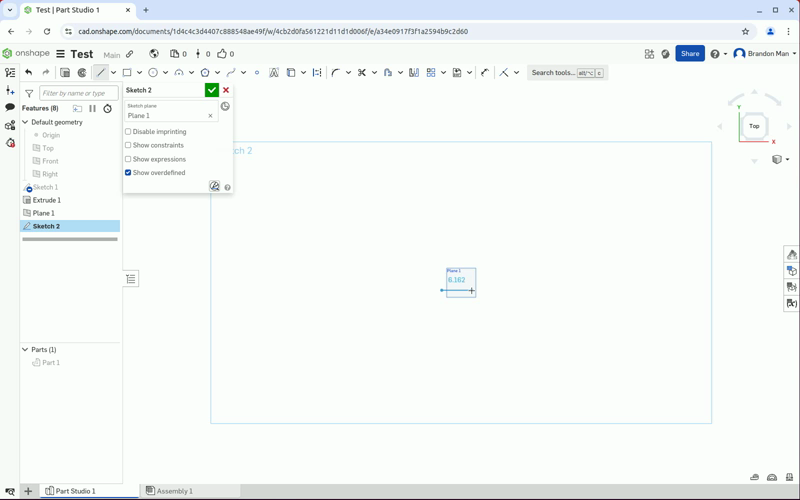
mouse_move(444, 290)
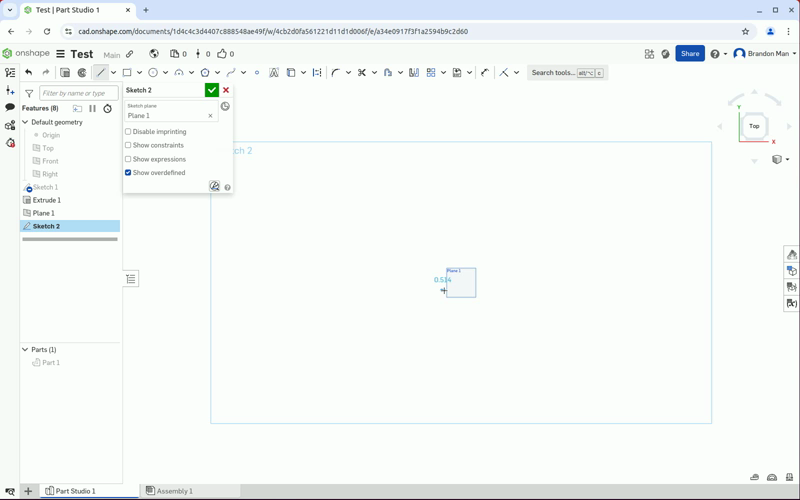
scroll(6)
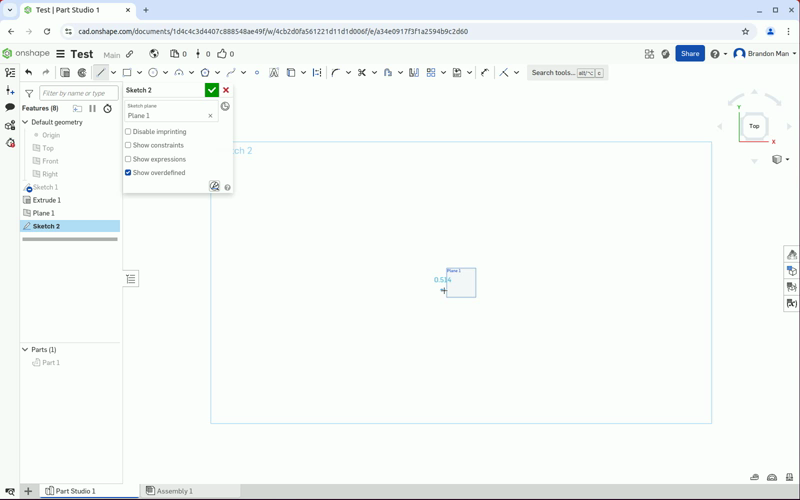
scroll(6)
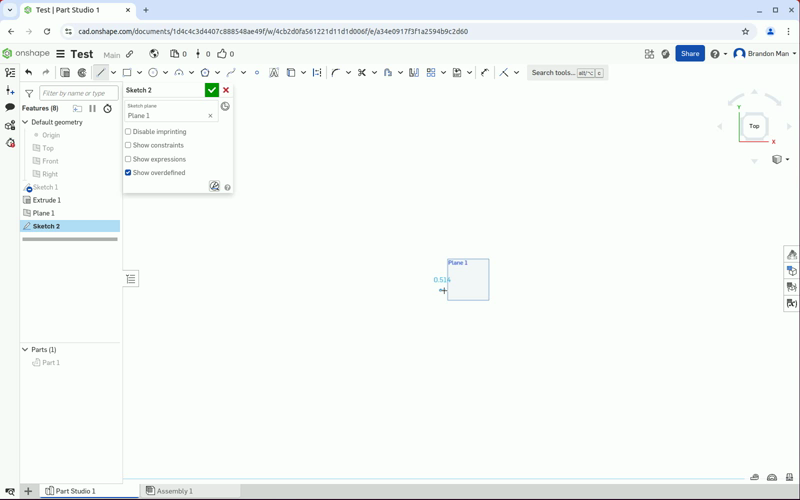
scroll(6)
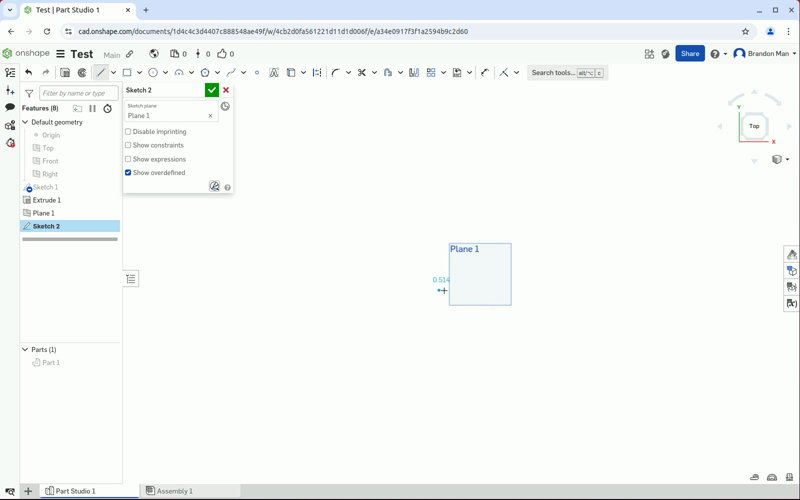
scroll(6)
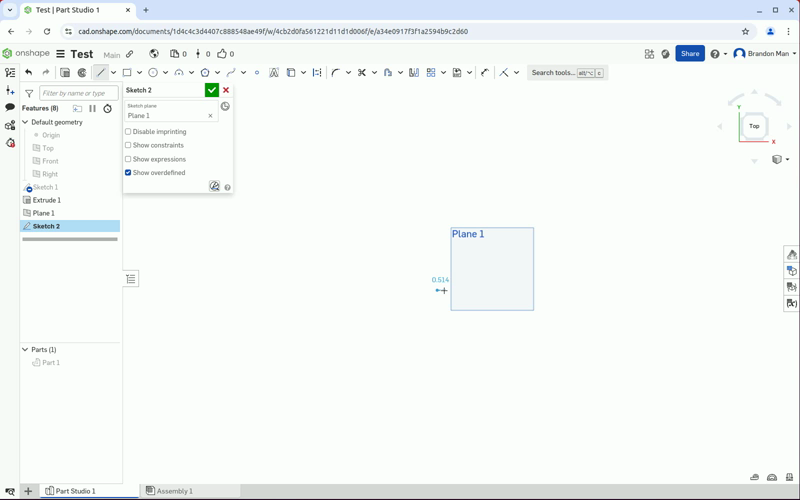
scroll(6)
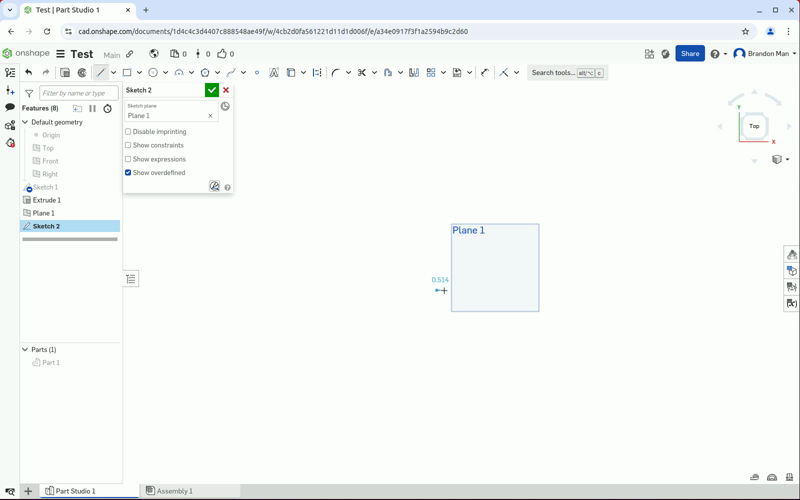
scroll(6)
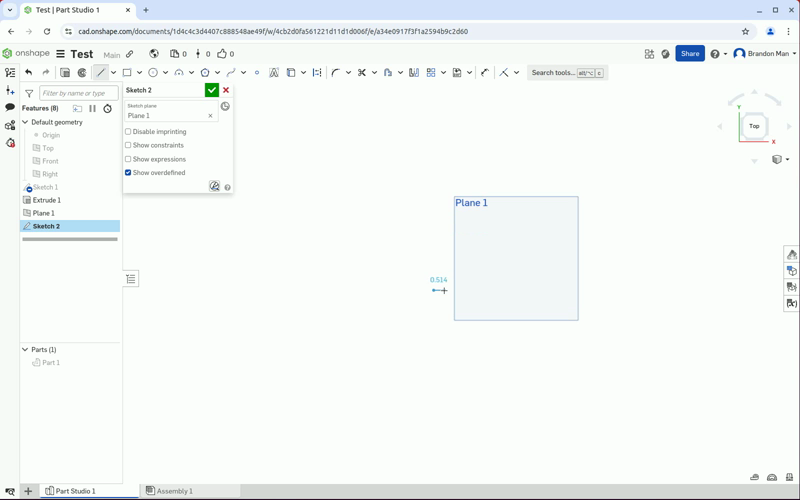
scroll(6)
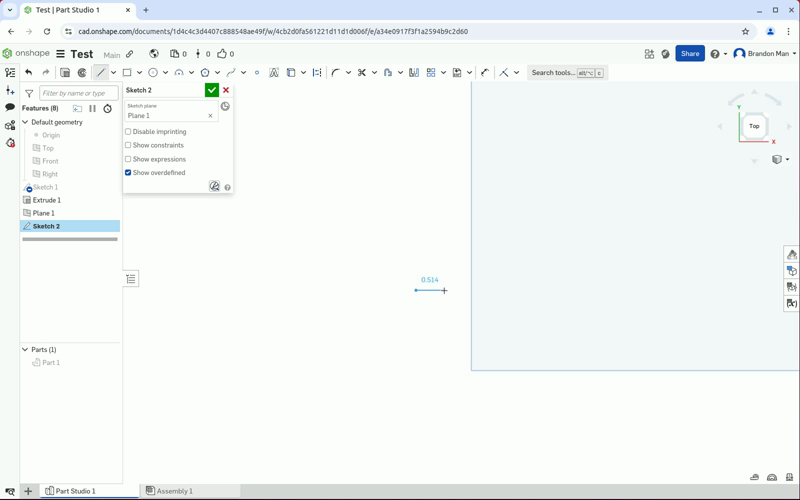
click(444, 290)
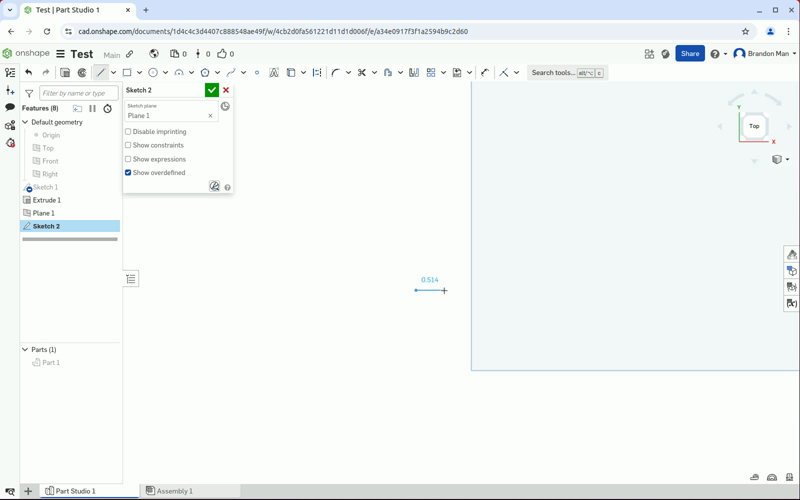
scroll(-6)
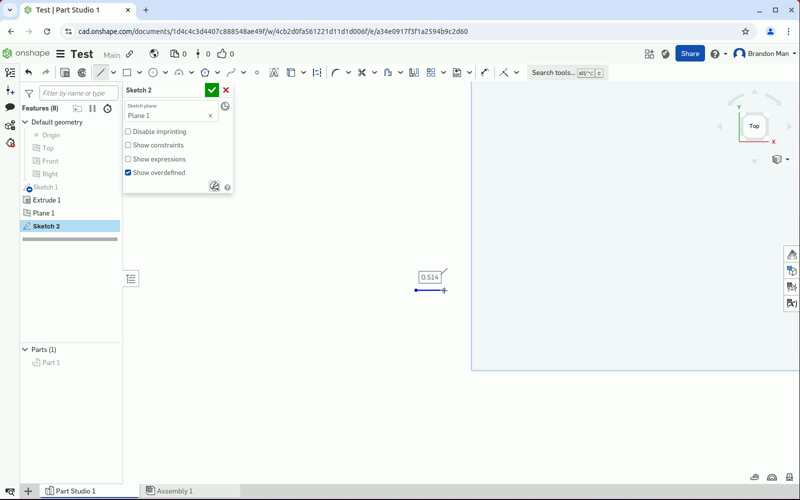
scroll(-6)
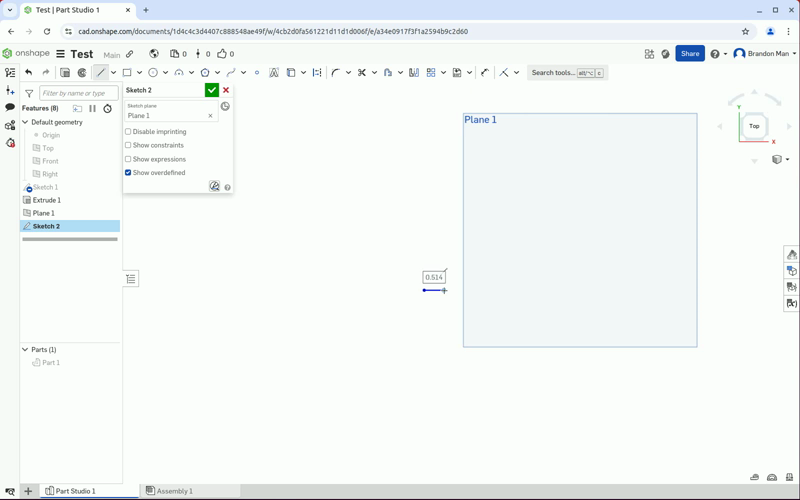
scroll(-6)
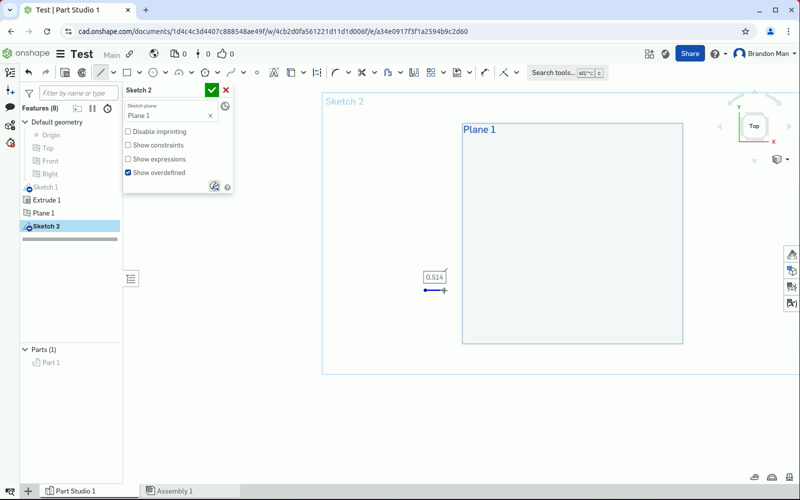
scroll(-6)
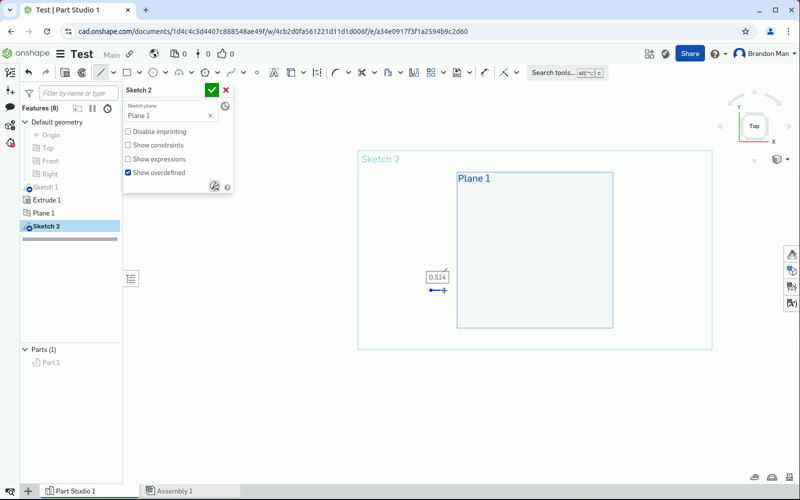
scroll(-6)
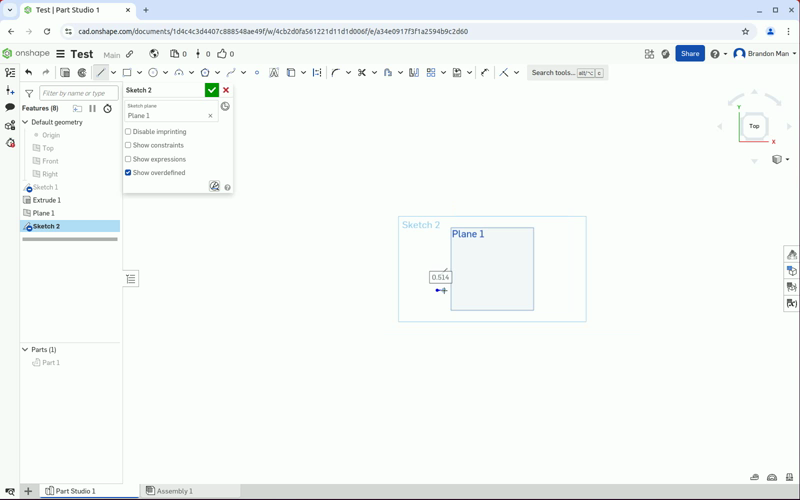
scroll(-6)
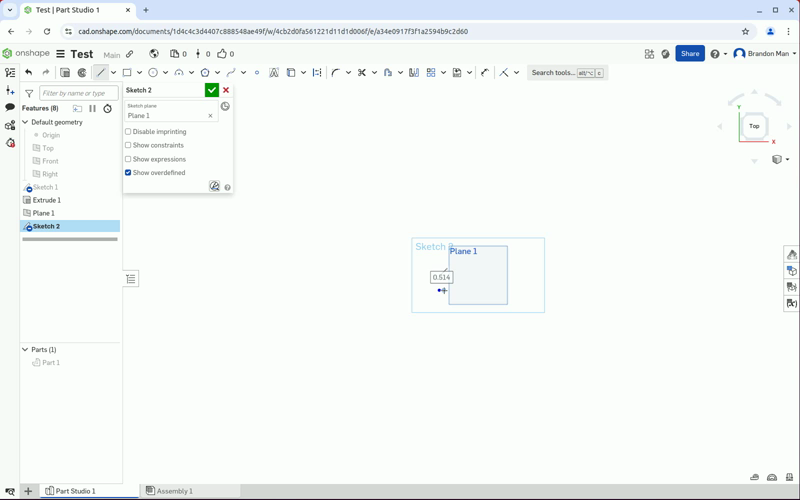
scroll(-6)
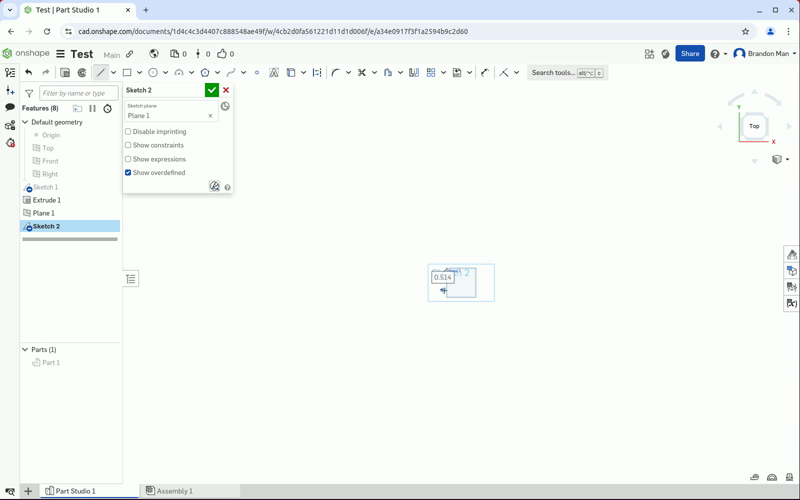
key_up(shift)
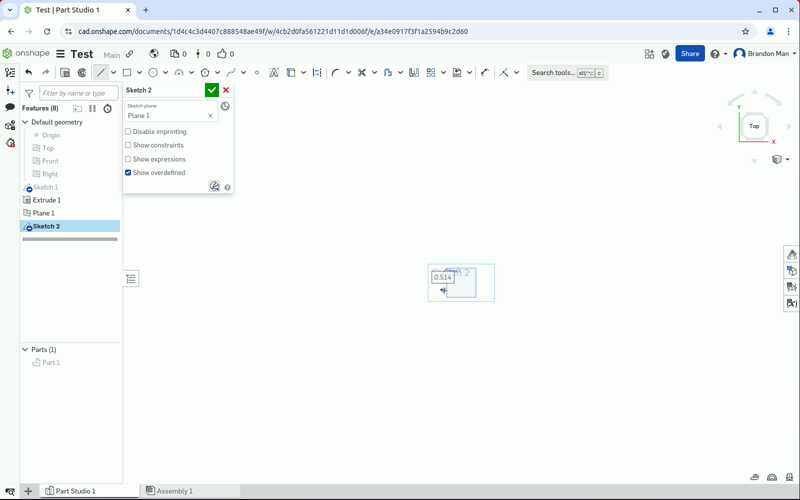
key_down(shift)
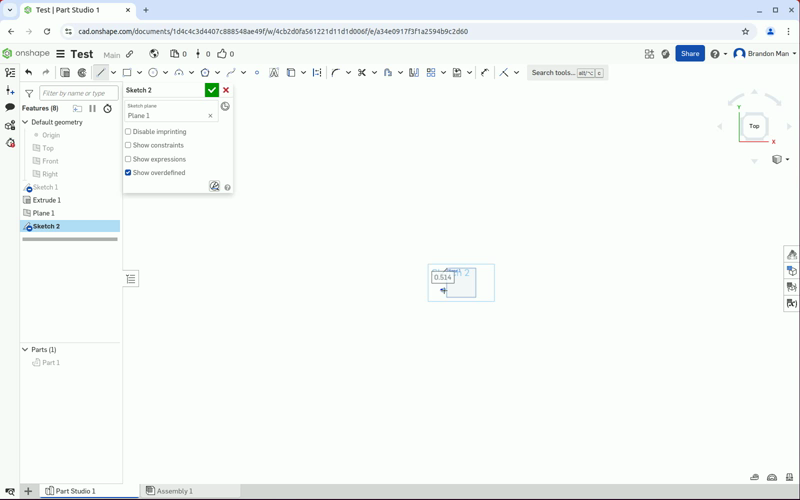
mouse_move(474, 290)
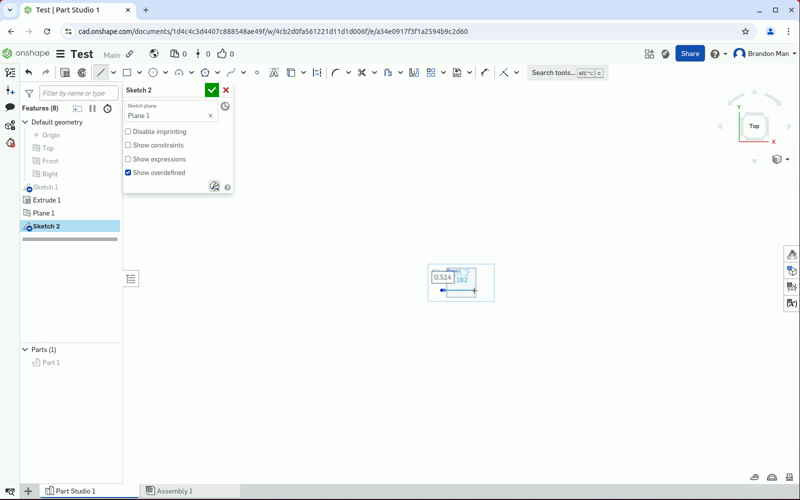
mouse_move(444, 274)
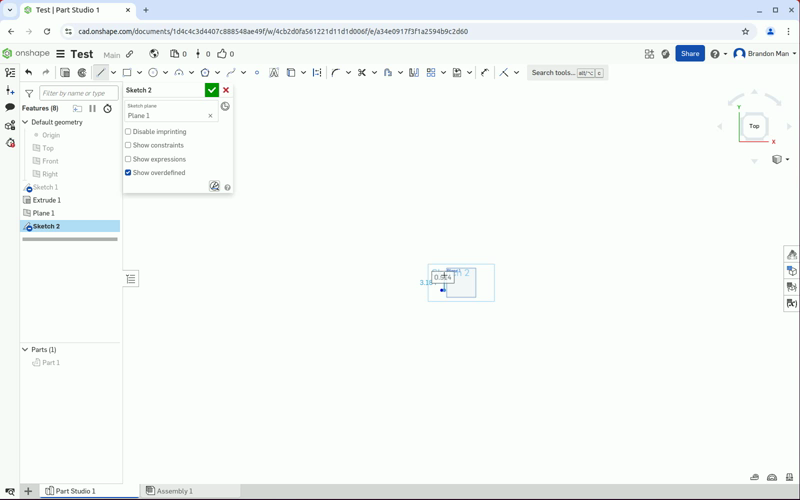
click(444, 274)
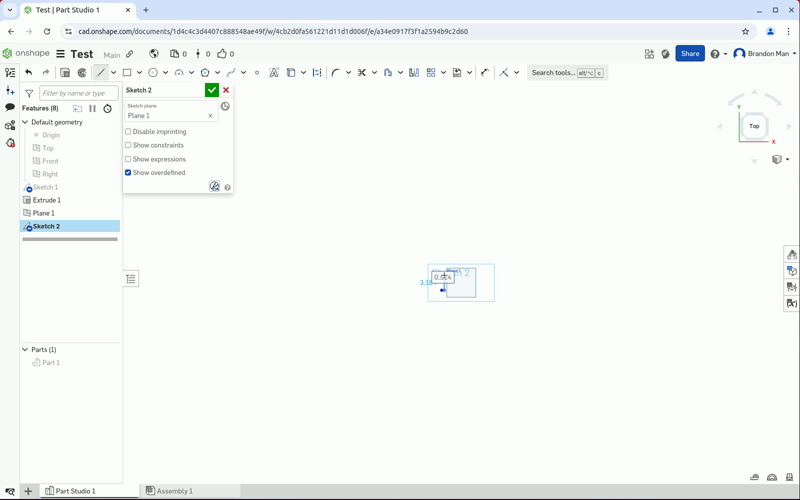
key_up(shift)
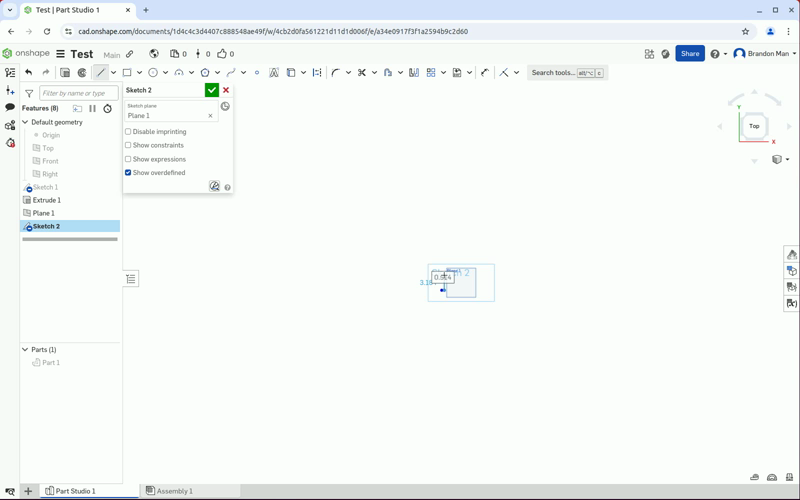
key_down(shift)
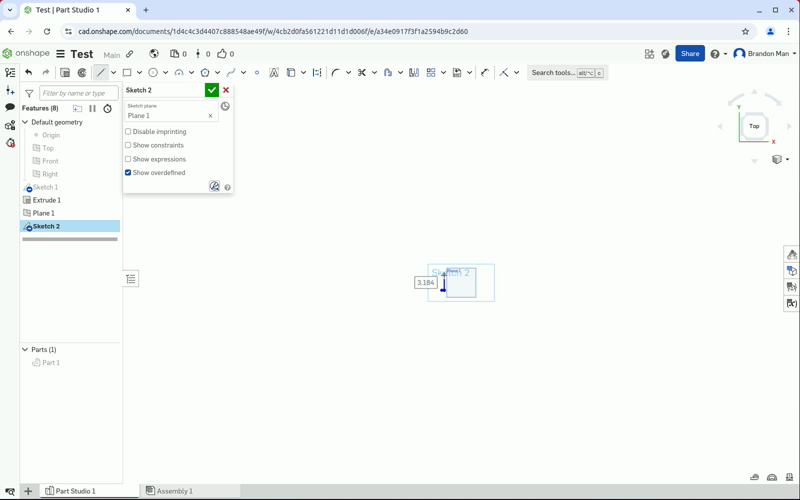
mouse_move(474, 274)
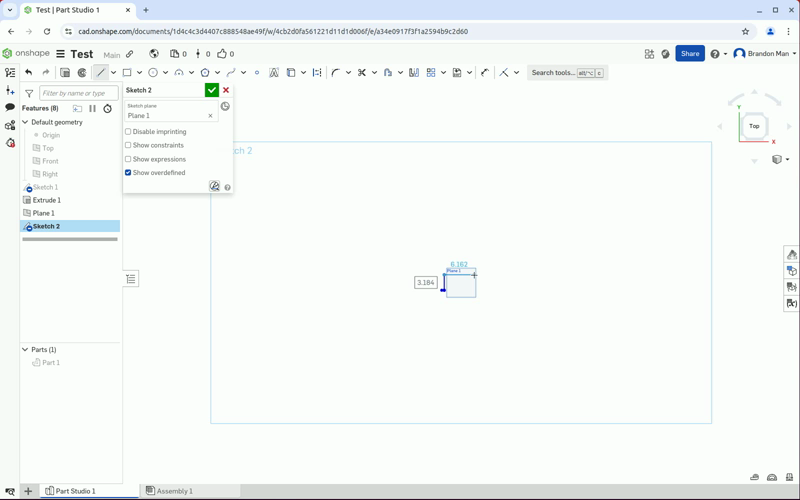
mouse_move(441, 274)
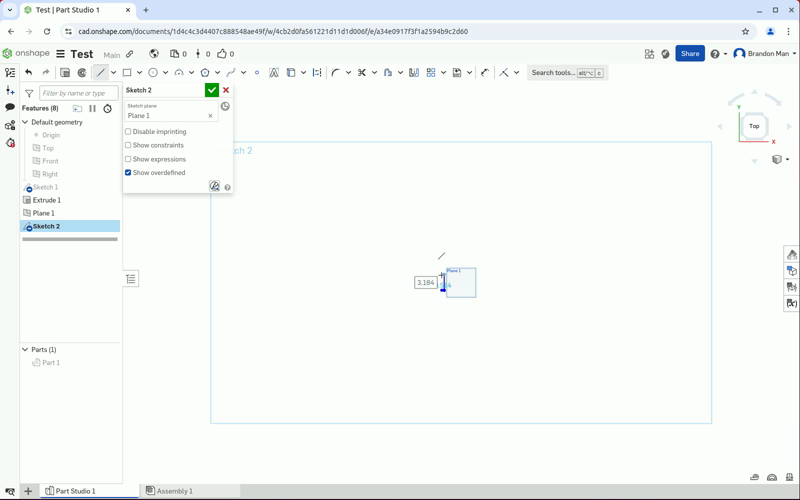
scroll(6)
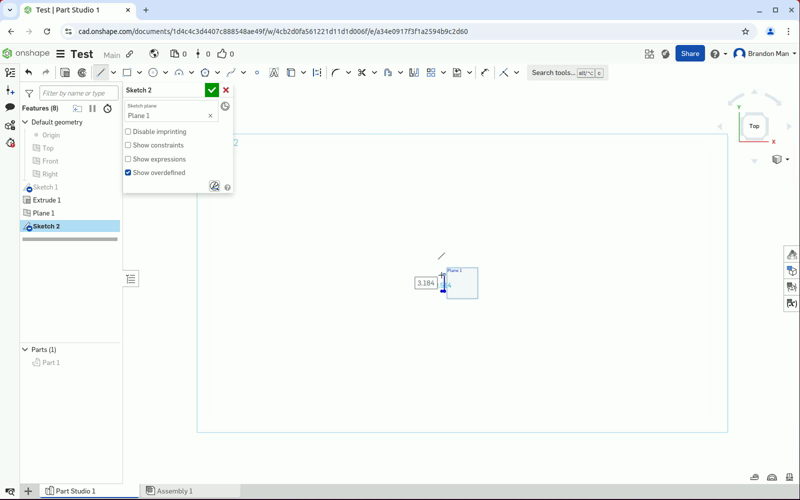
scroll(6)
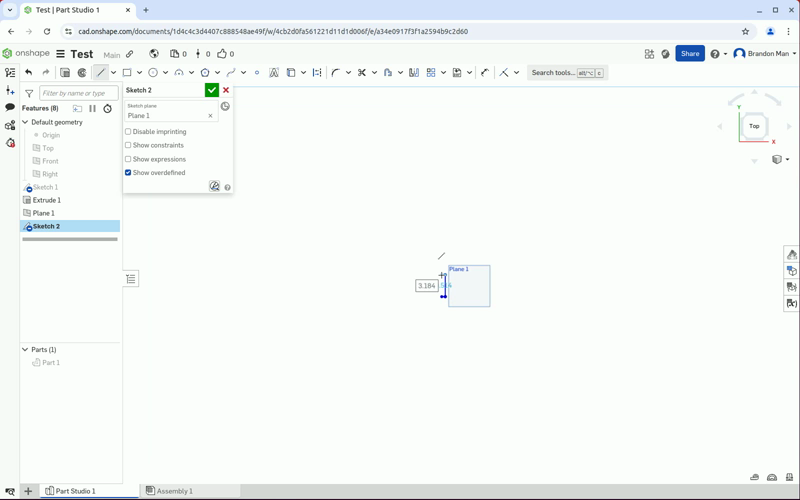
scroll(6)
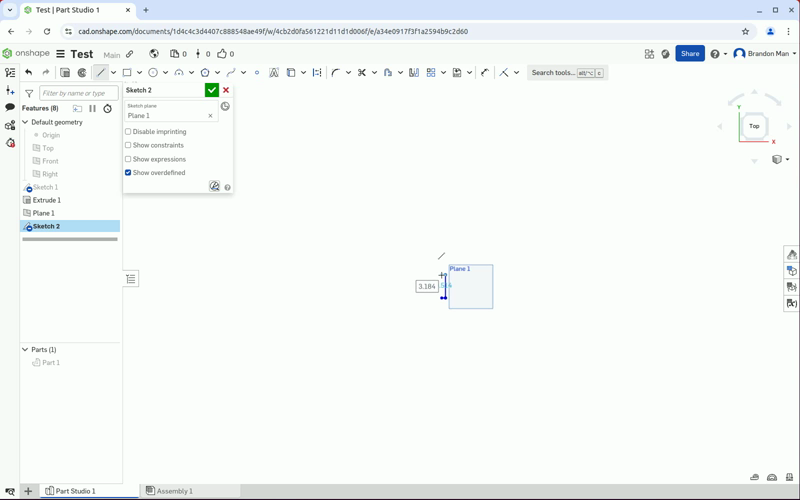
scroll(6)
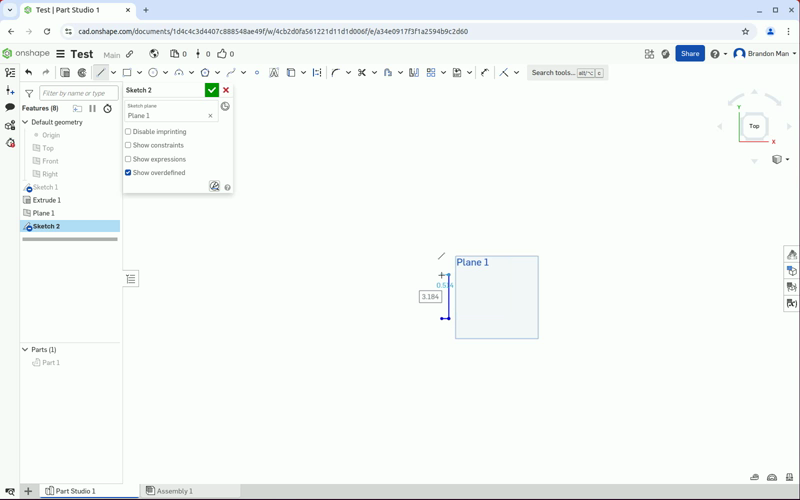
scroll(6)
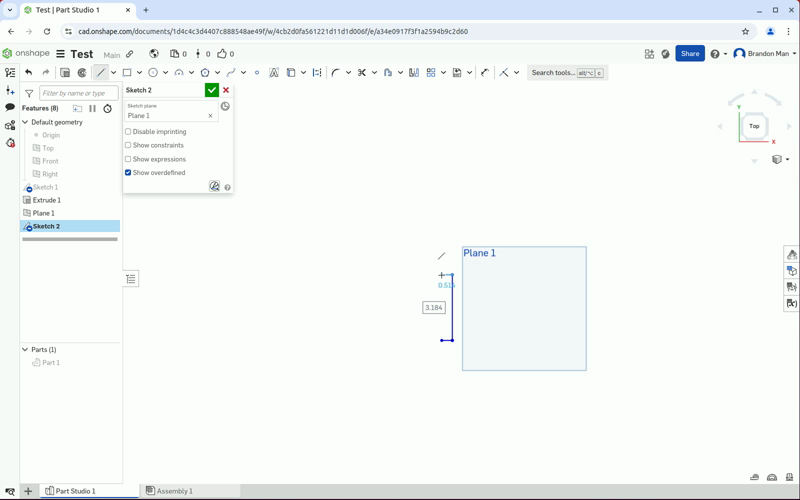
scroll(6)
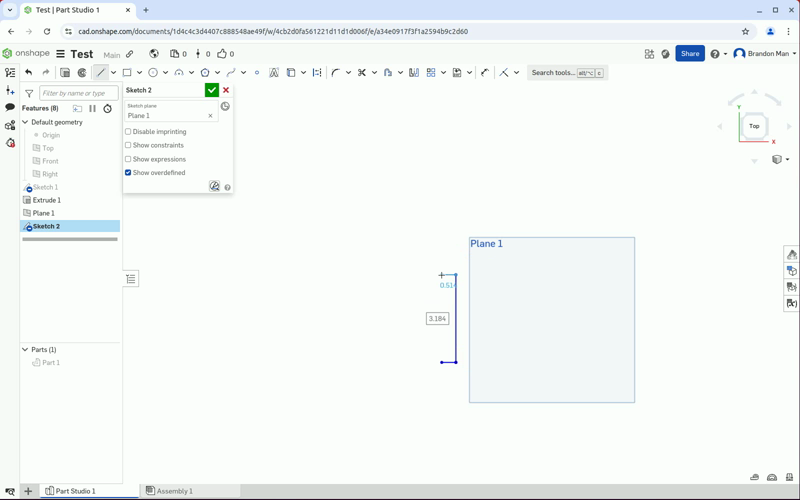
scroll(6)
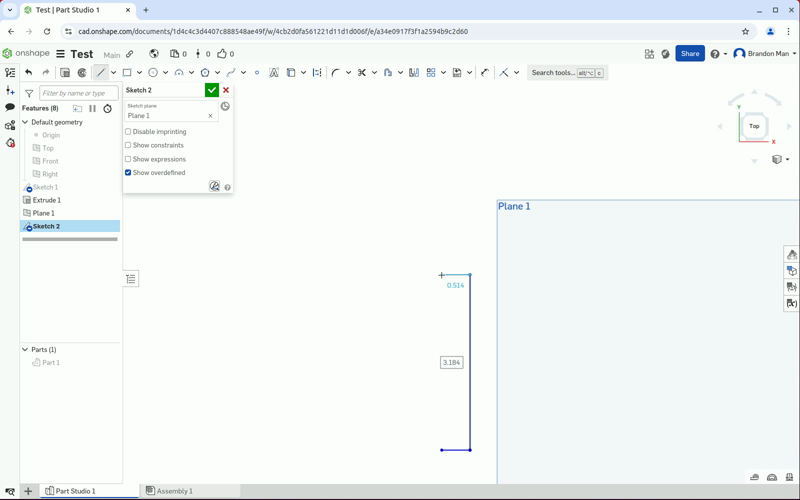
click(441, 274)
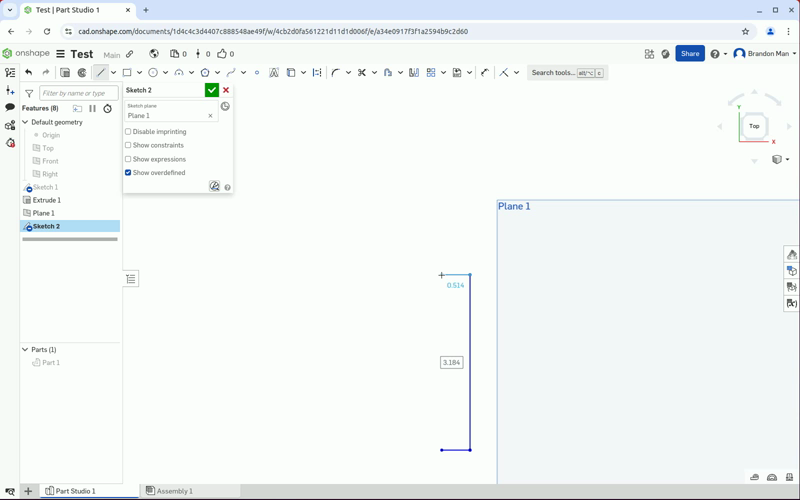
scroll(-6)
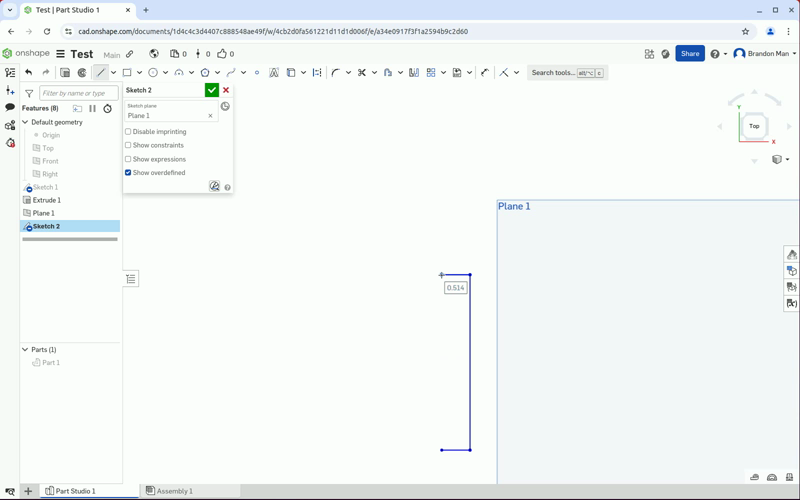
scroll(-6)
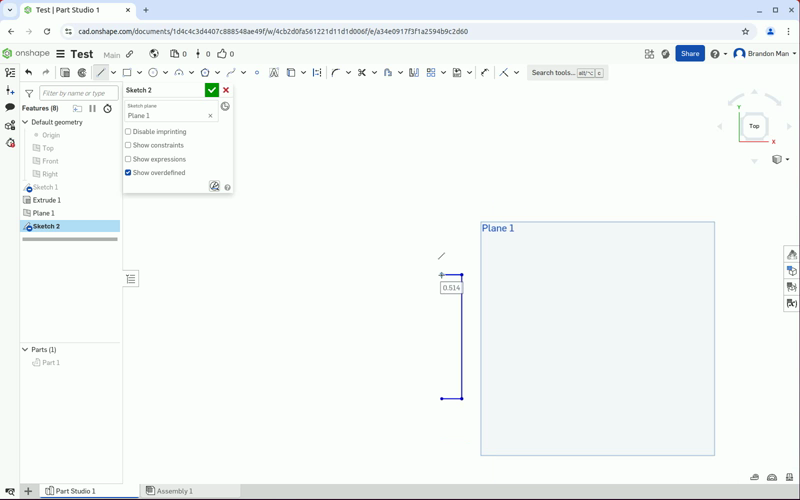
scroll(-6)
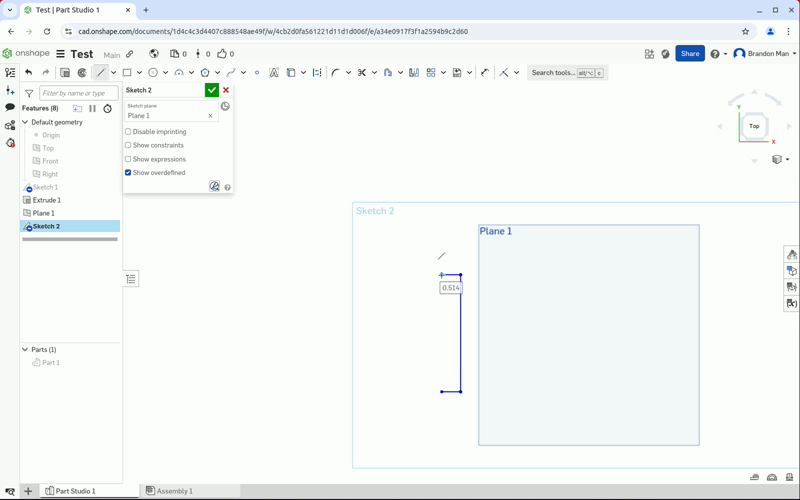
scroll(-6)
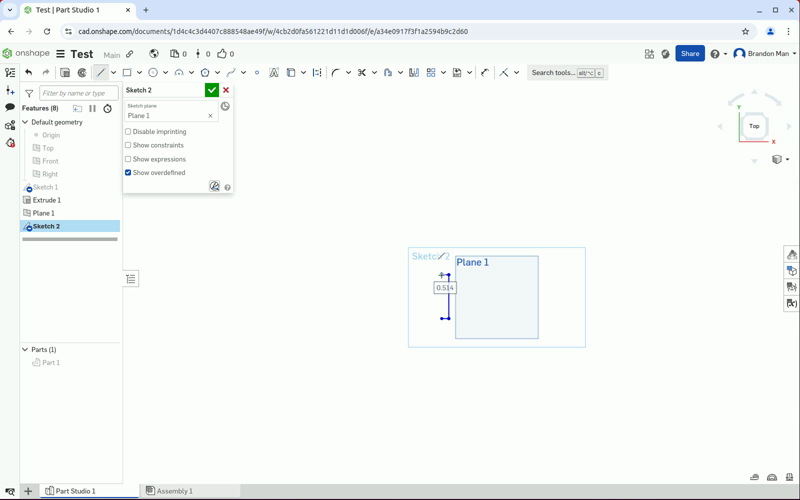
scroll(-6)
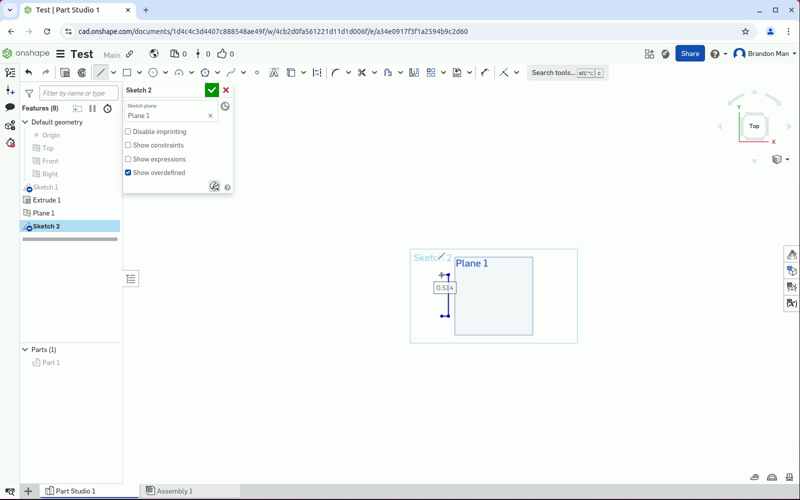
scroll(-6)
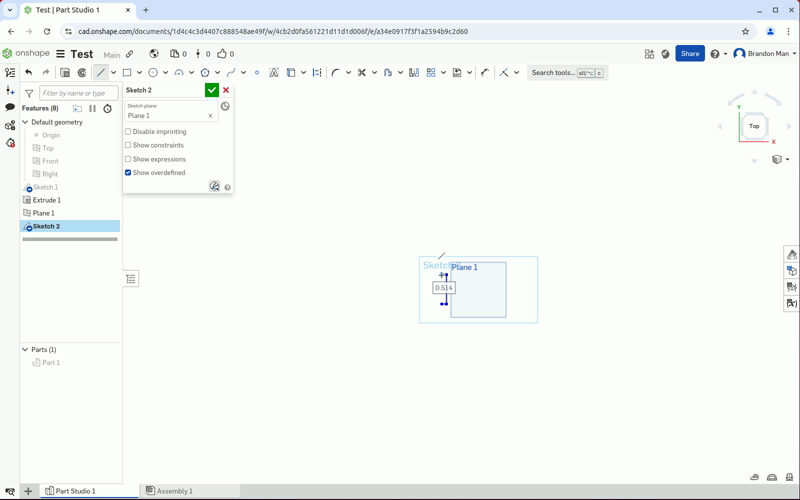
scroll(-6)
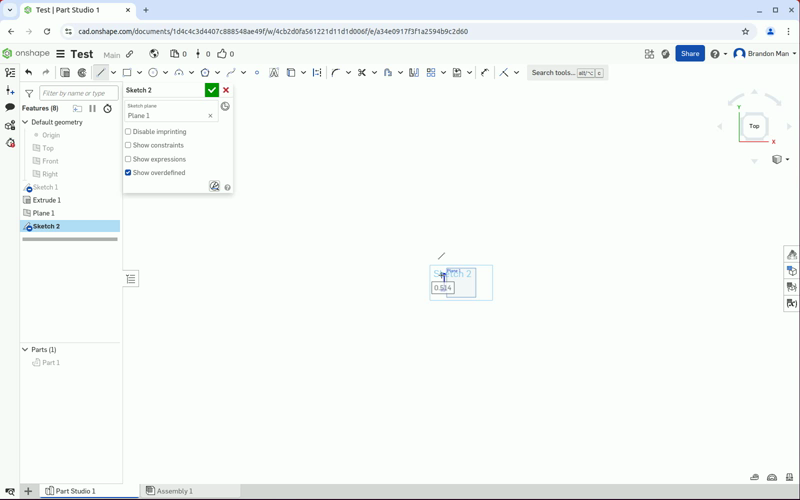
key_up(shift)
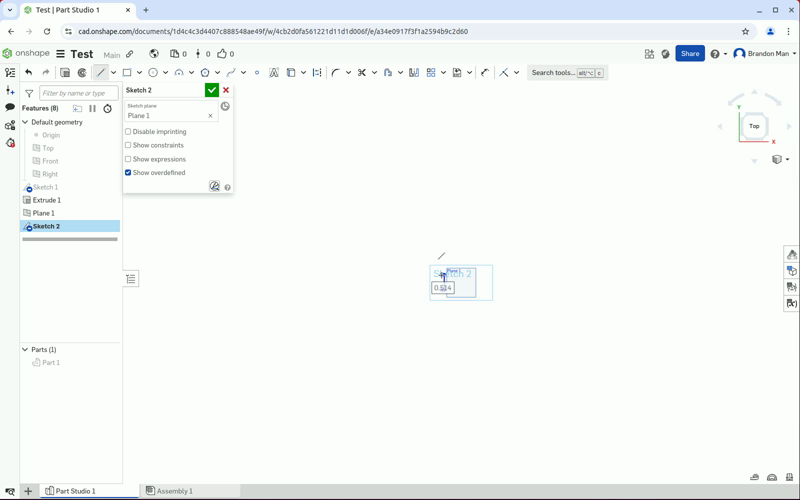
mouse_move(471, 274)
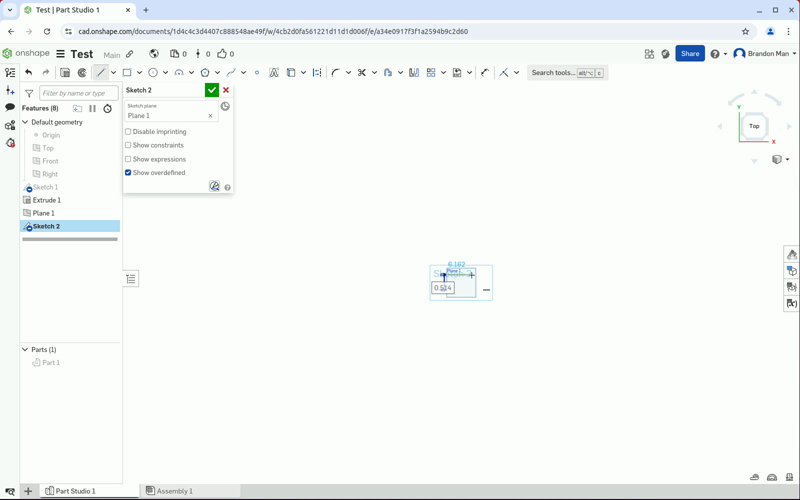
key_down(shift)
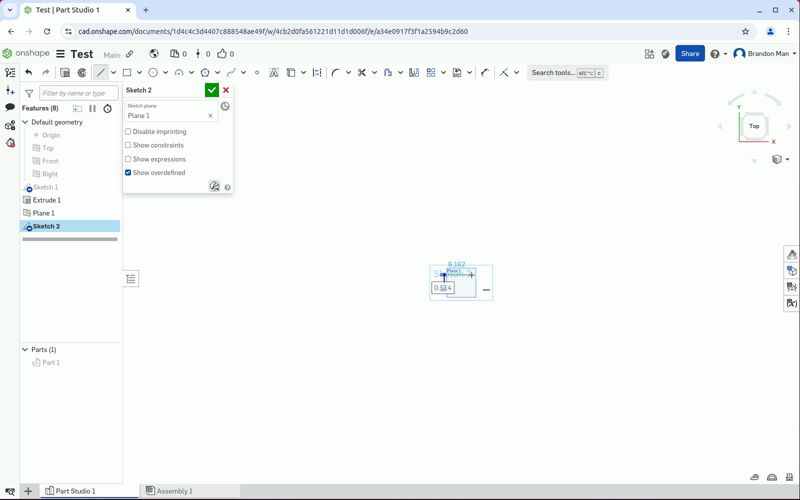
mouse_move(441, 290)
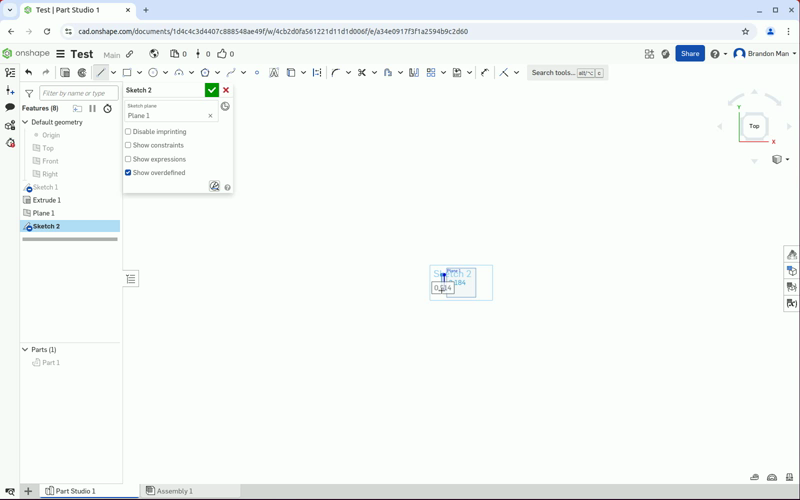
scroll(6)
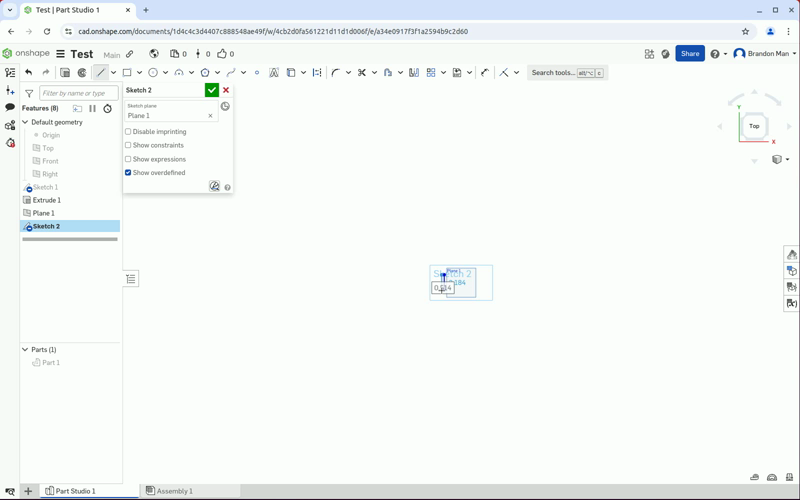
scroll(6)
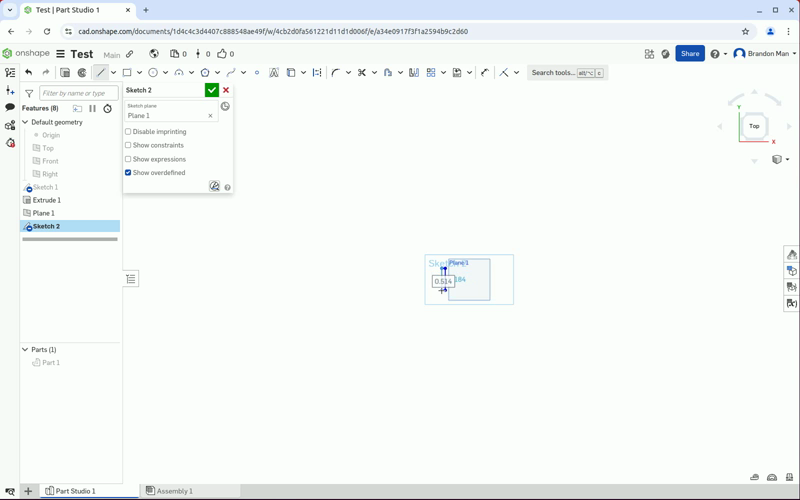
scroll(6)
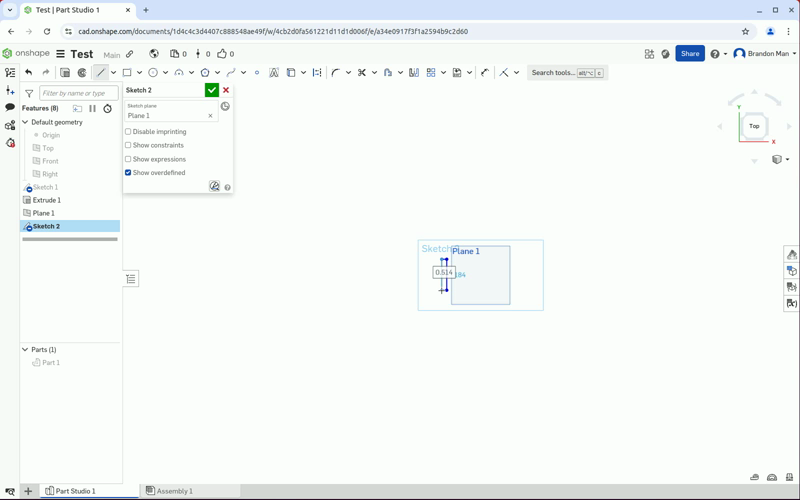
scroll(6)
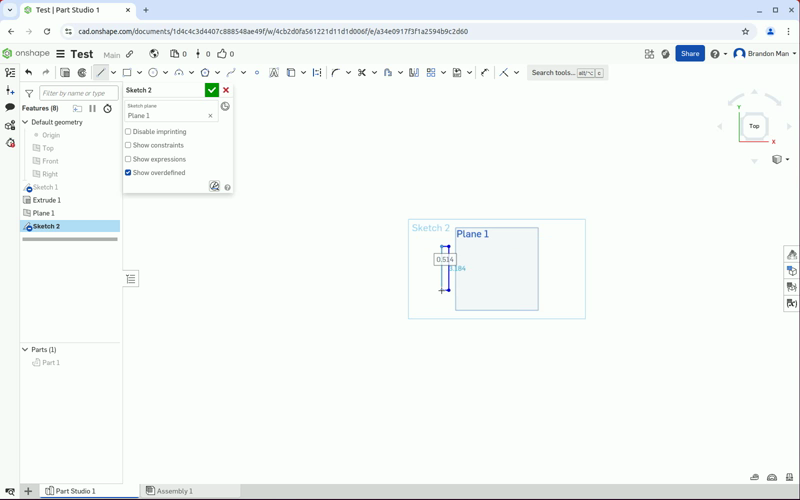
scroll(6)
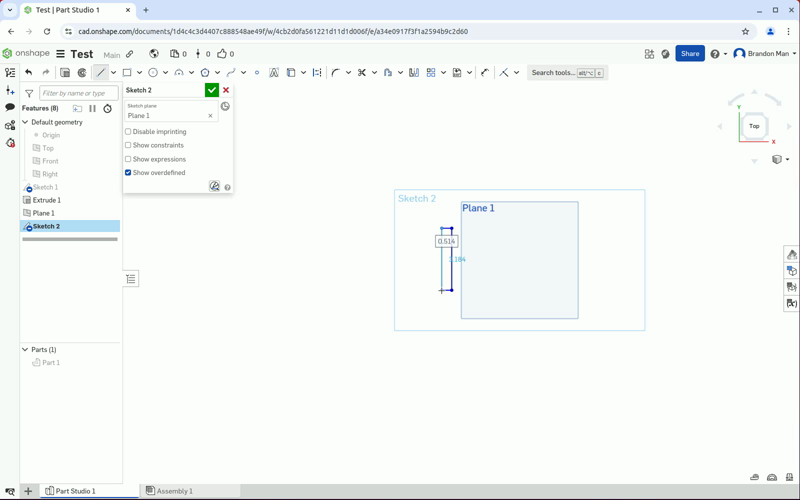
scroll(6)
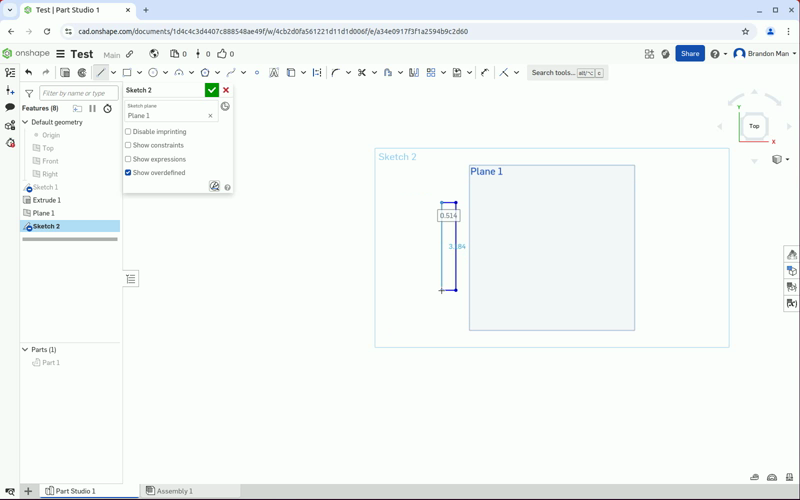
scroll(6)
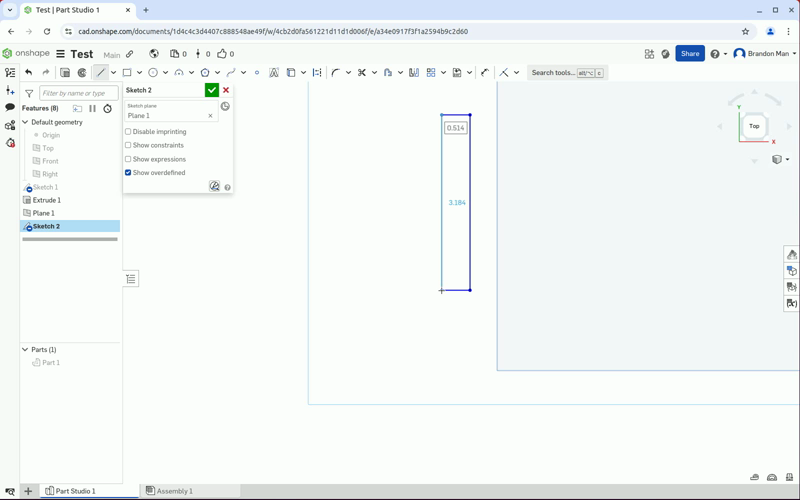
key_up(shift)
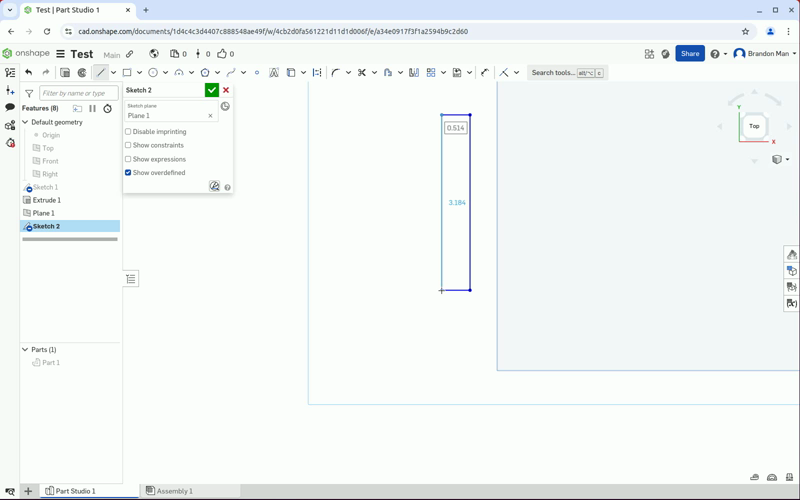
click(441, 290)
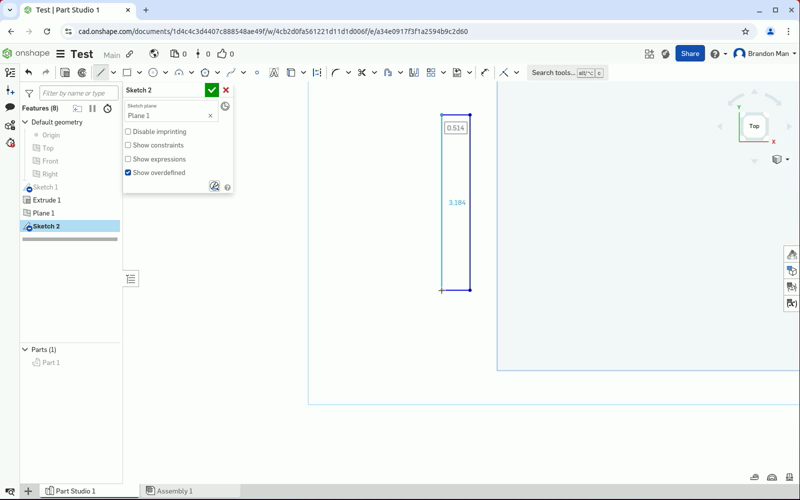
scroll(-6)
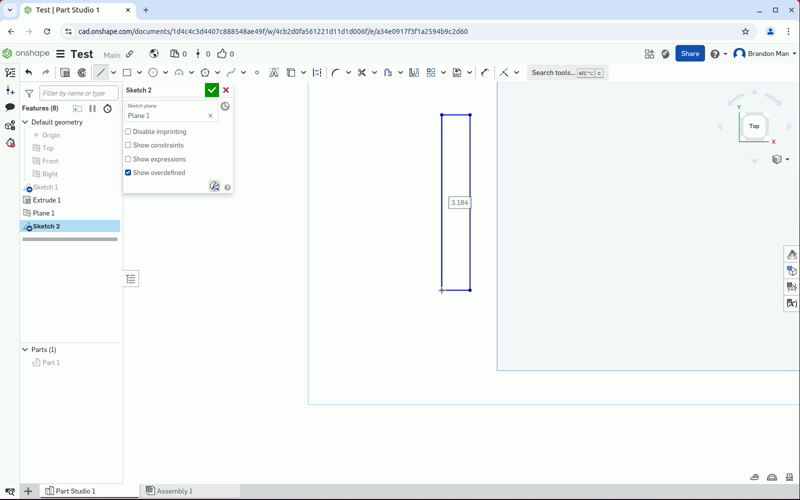
scroll(-6)
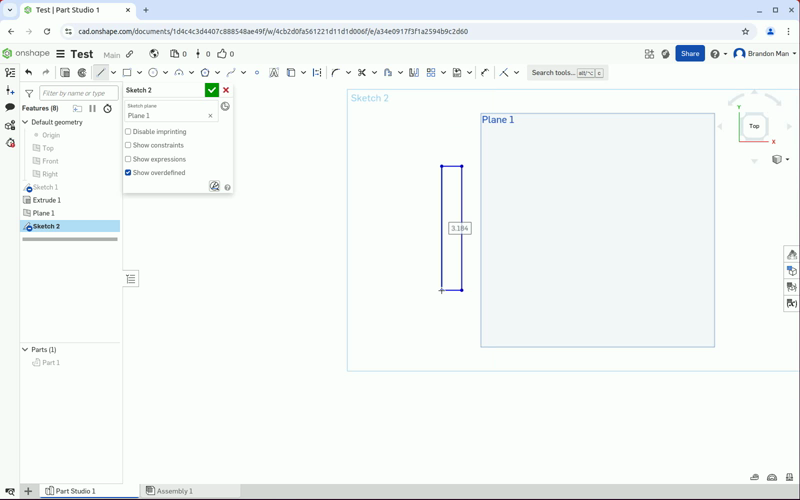
scroll(-6)
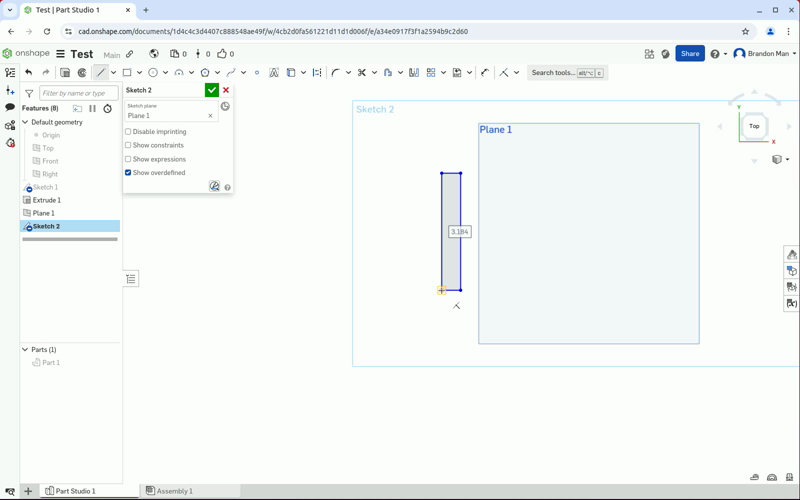
scroll(-6)
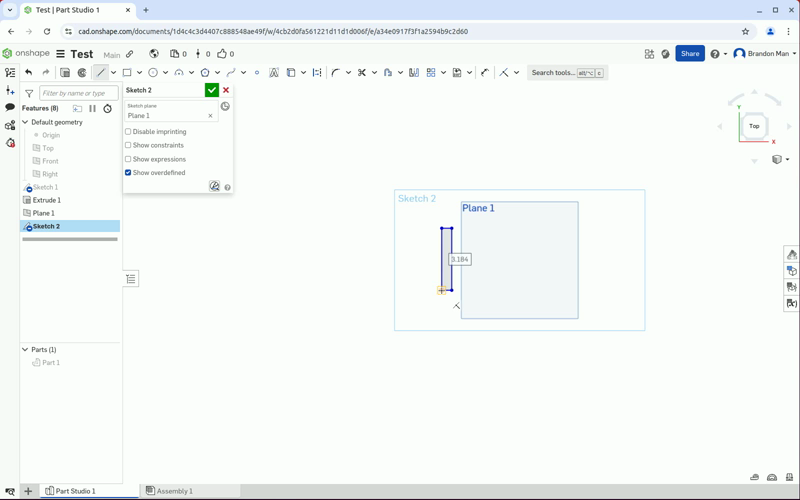
scroll(-6)
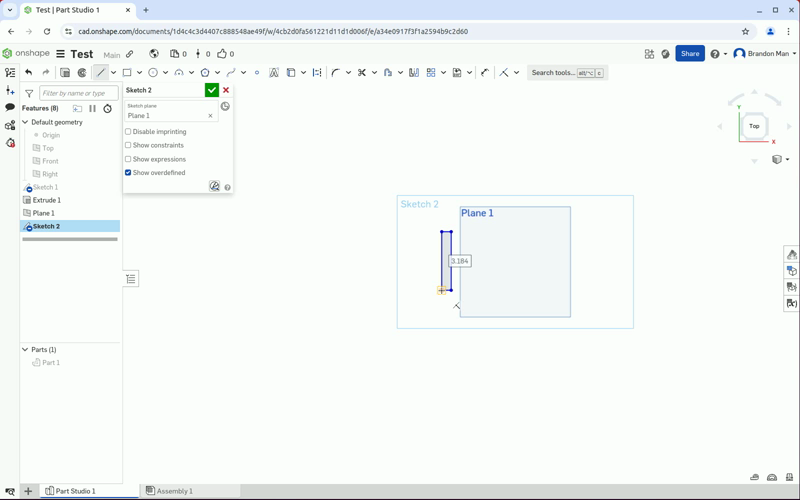
scroll(-6)
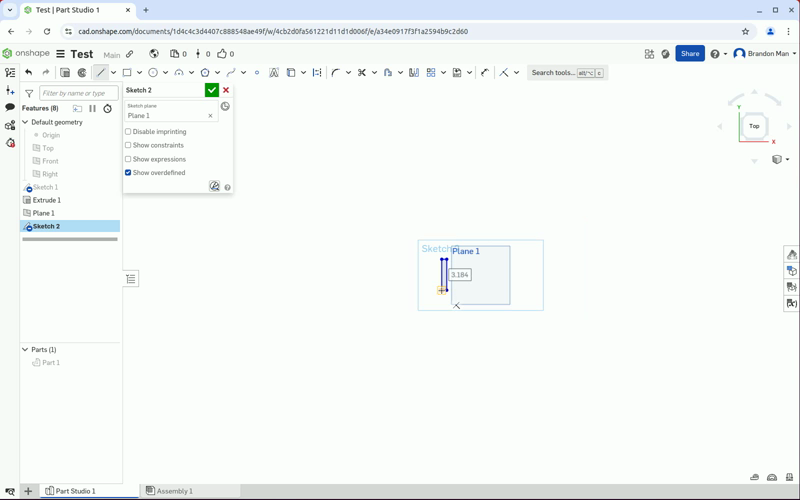
scroll(-6)
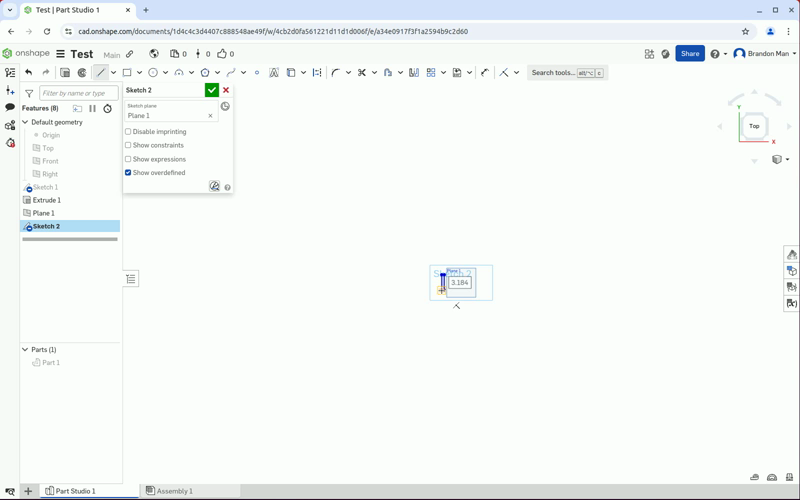
key(esc)
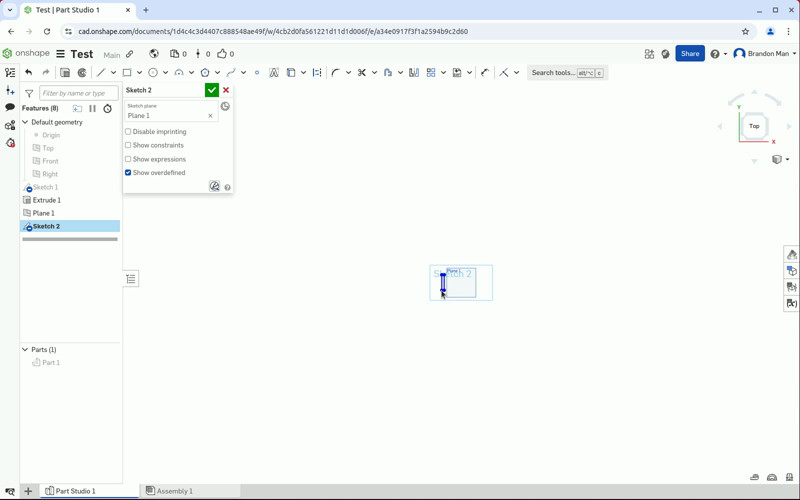
mouse_move(443, 287)
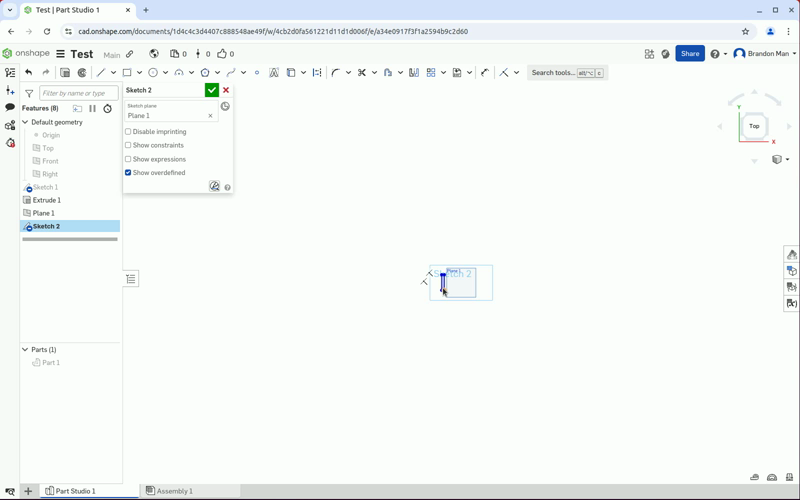
scroll(6)
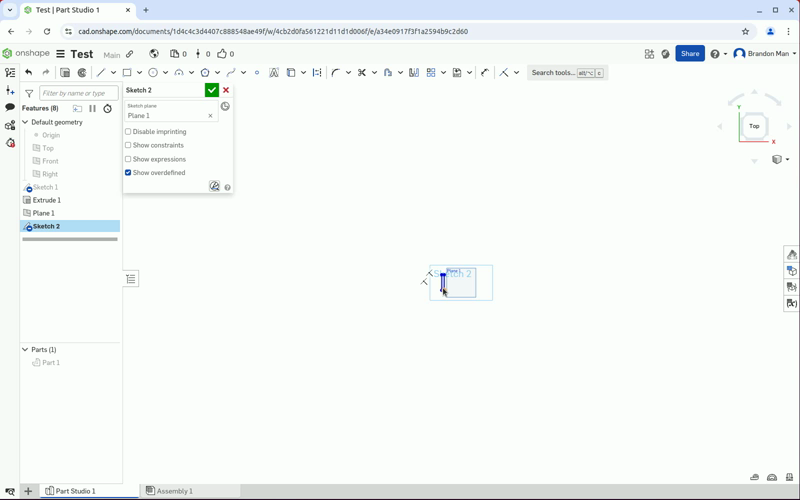
scroll(6)
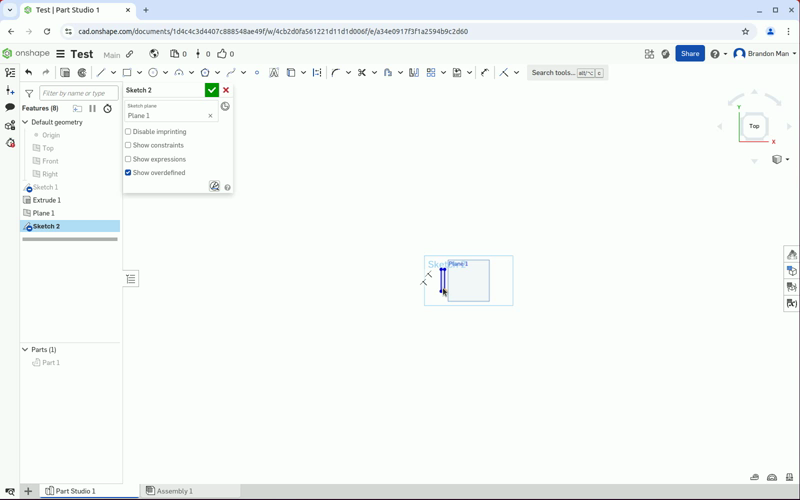
scroll(6)
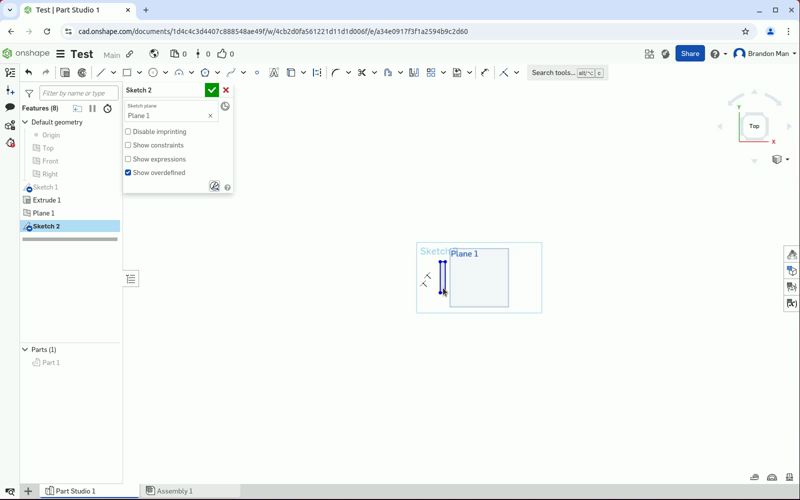
scroll(6)
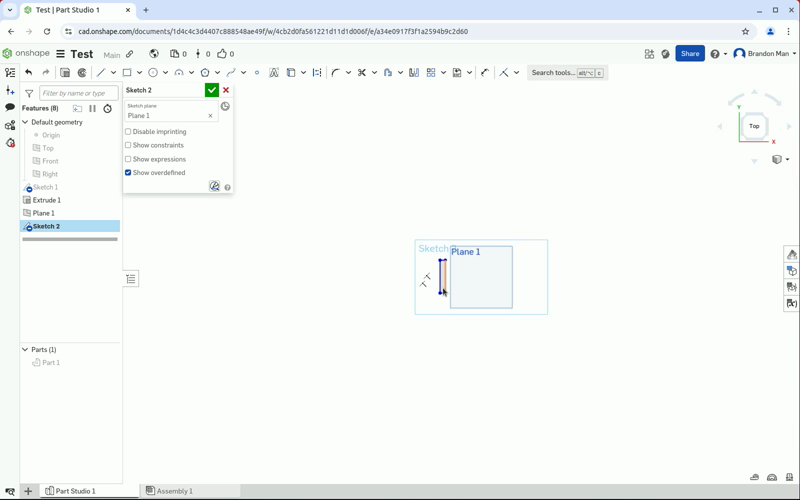
scroll(6)
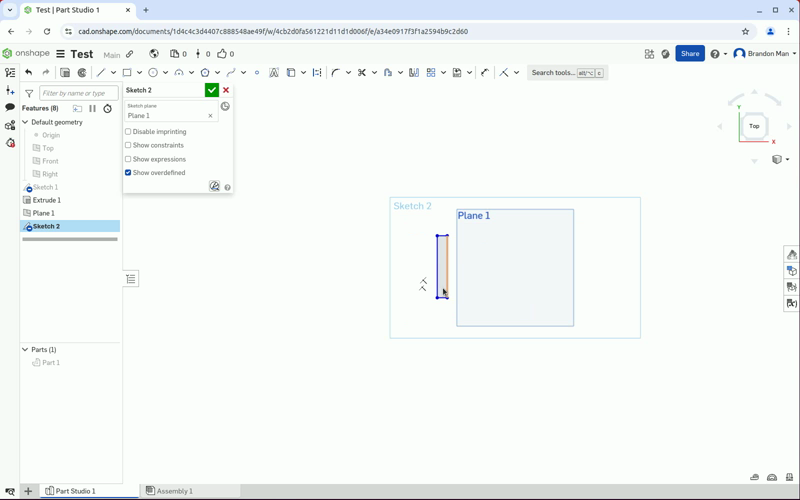
scroll(6)
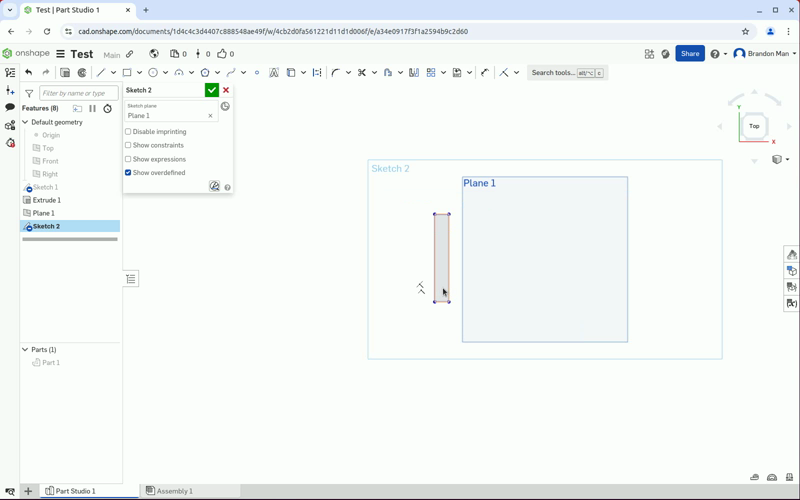
scroll(6)
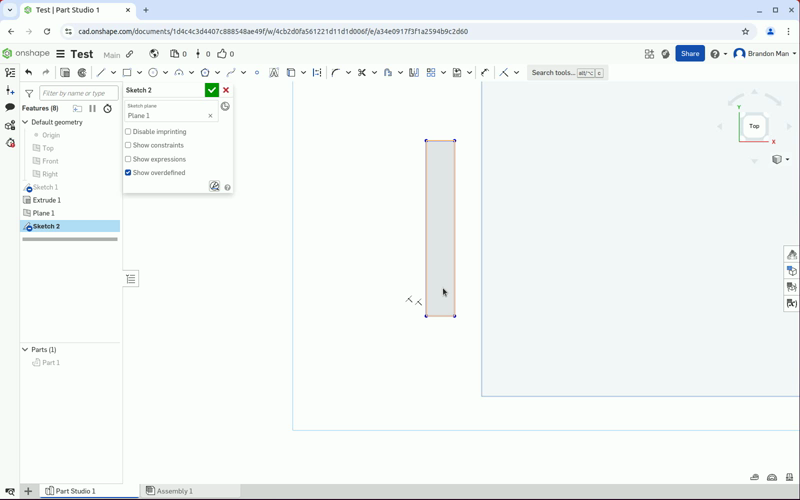
click(443, 287)
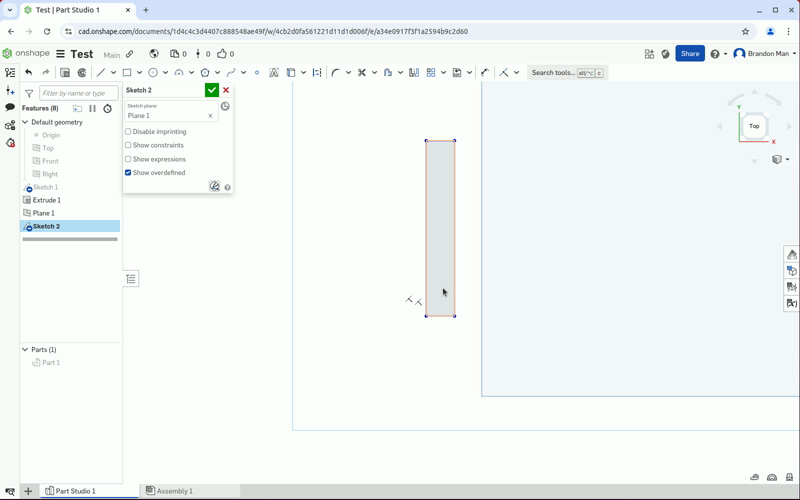
scroll(-6)
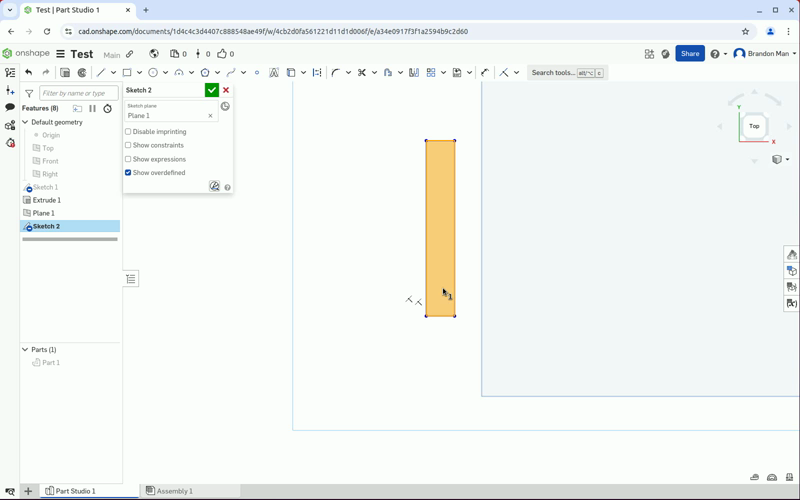
scroll(-6)
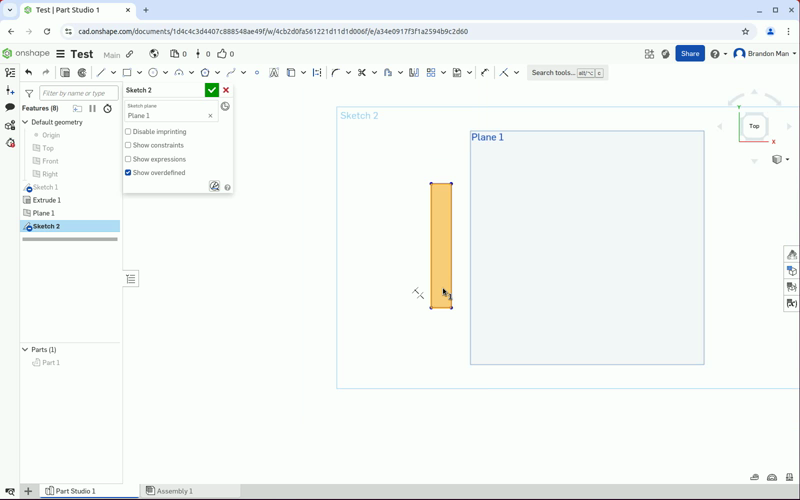
scroll(-6)
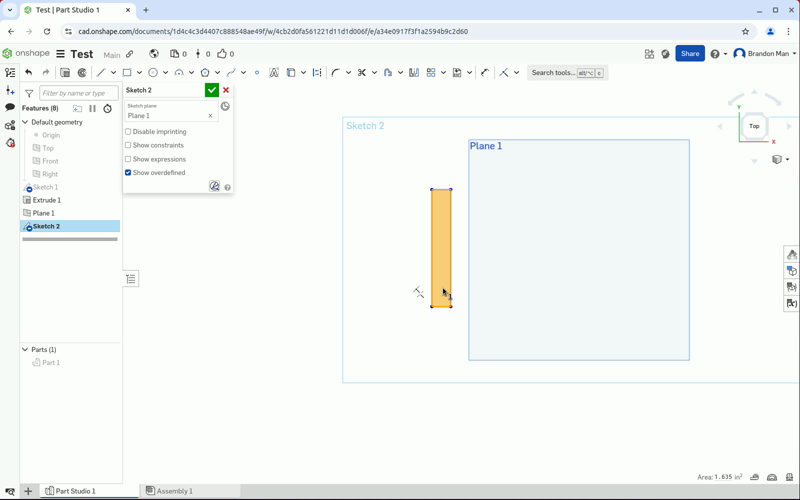
scroll(-6)
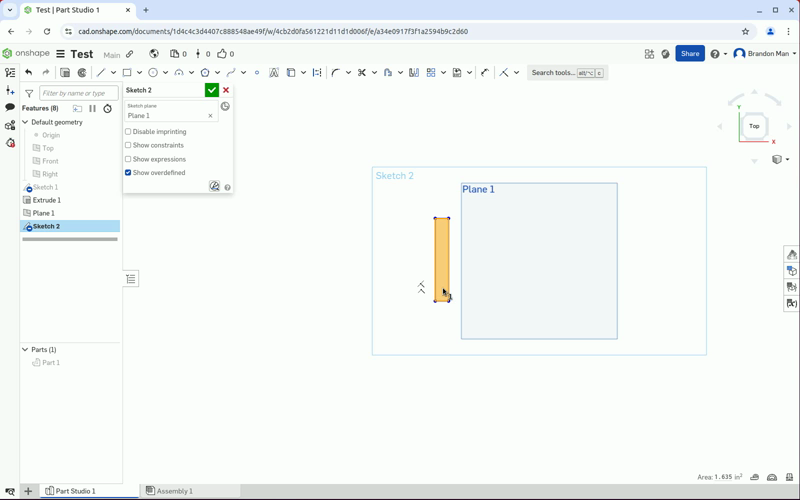
scroll(-6)
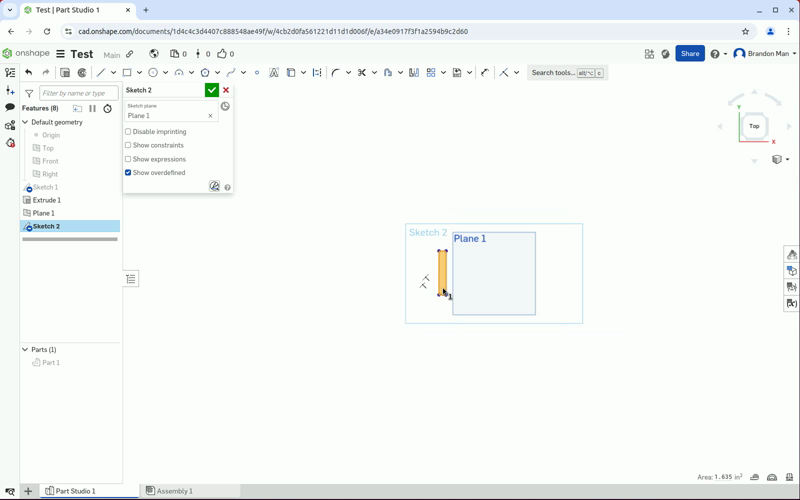
scroll(-6)
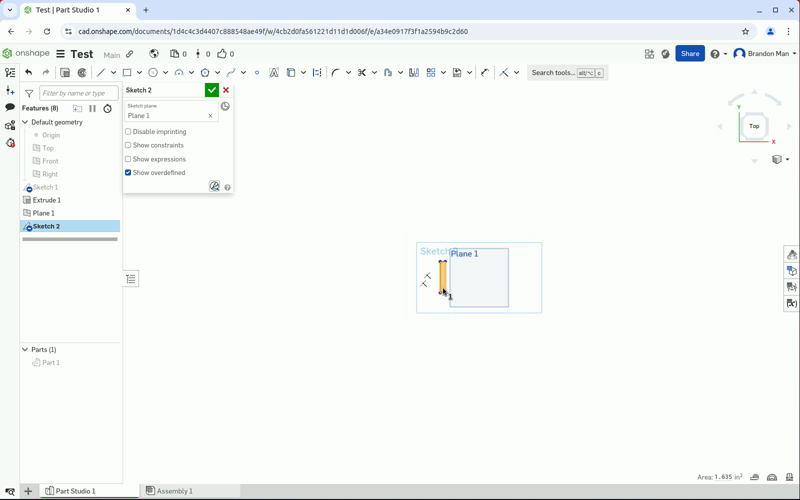
scroll(-6)
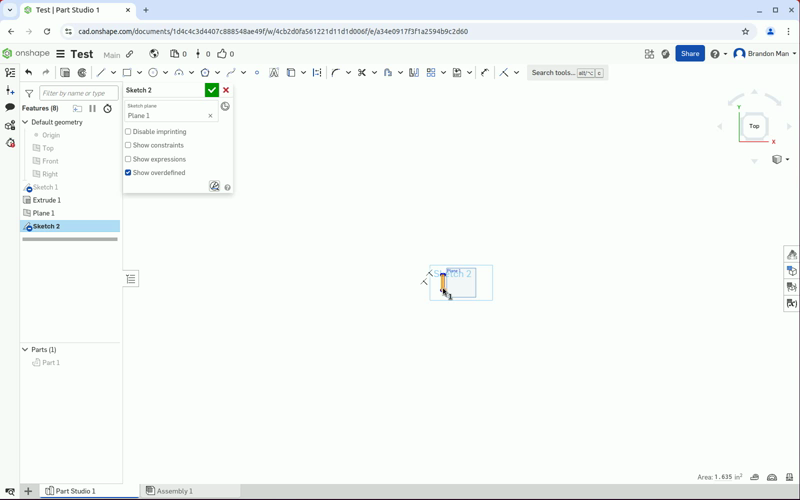
mouse_move(73, 352)
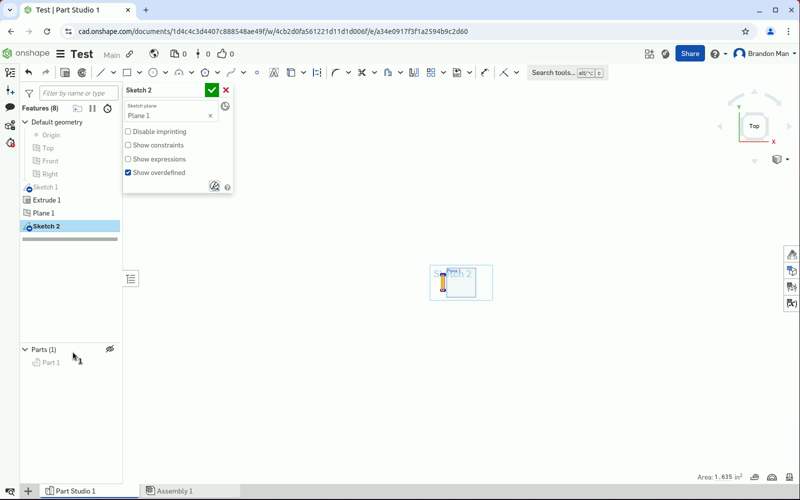
key(shift+y)
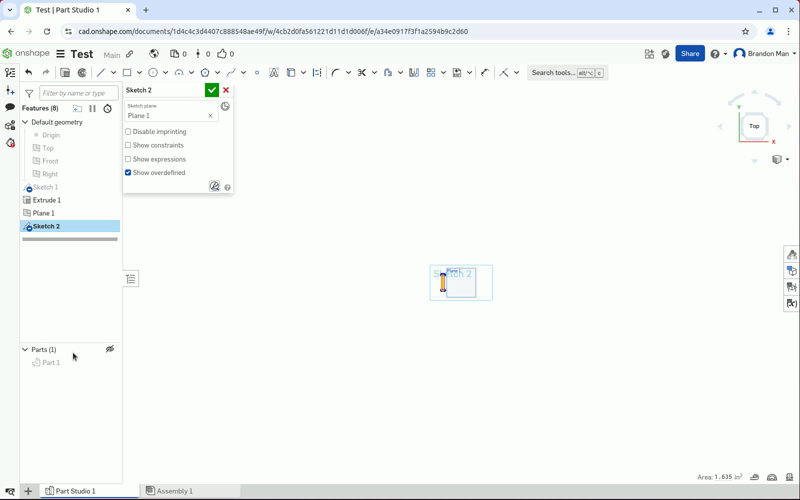
key(shift+e)
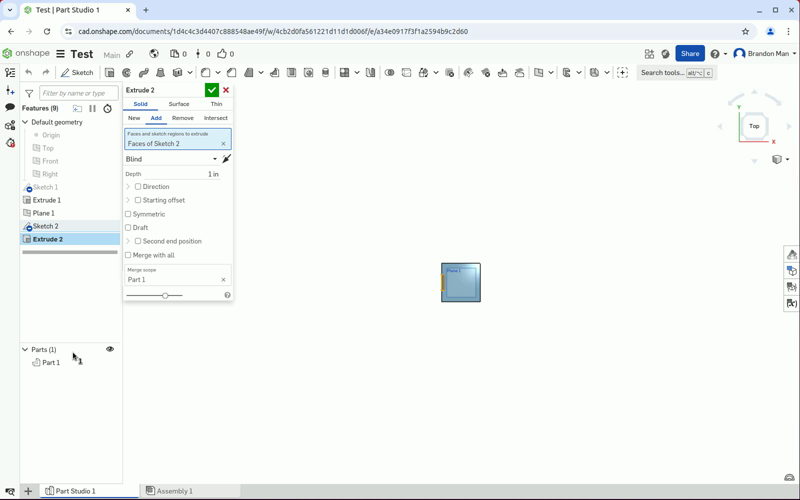
mouse_move(143, 106)
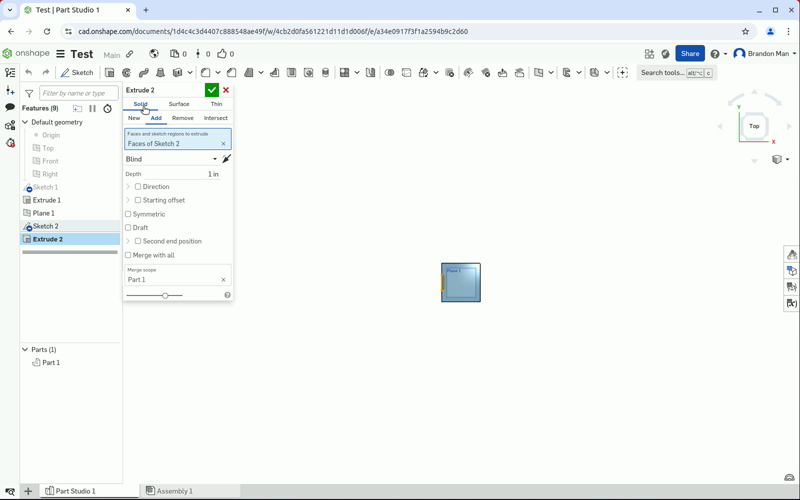
click(143, 106)
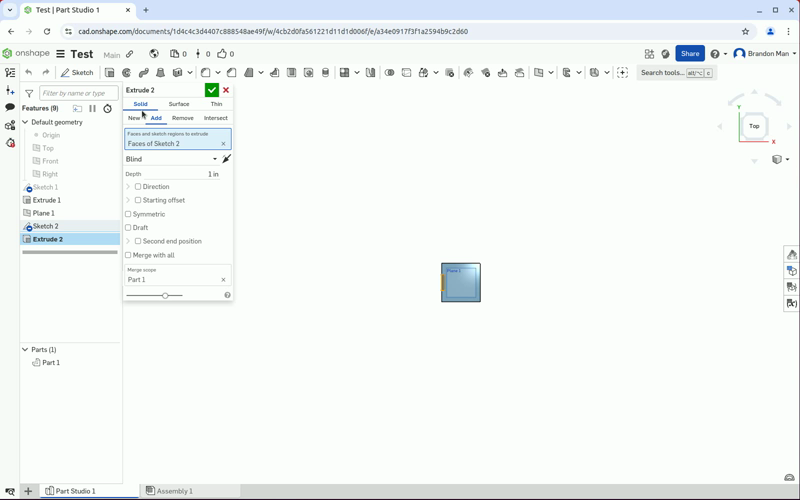
mouse_move(137, 120)
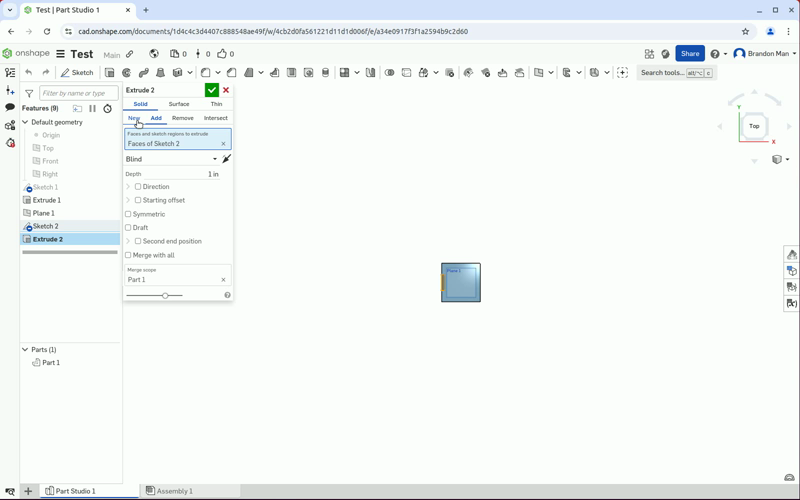
click(137, 120)
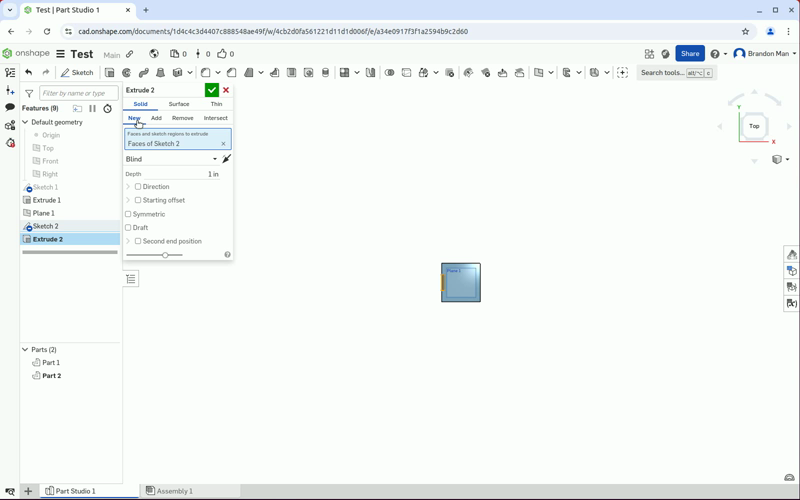
key(tab, 4)
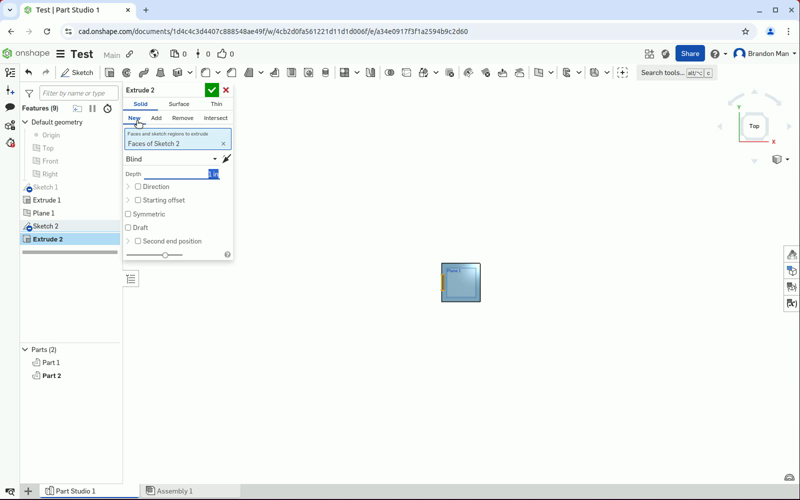
text(5.777)
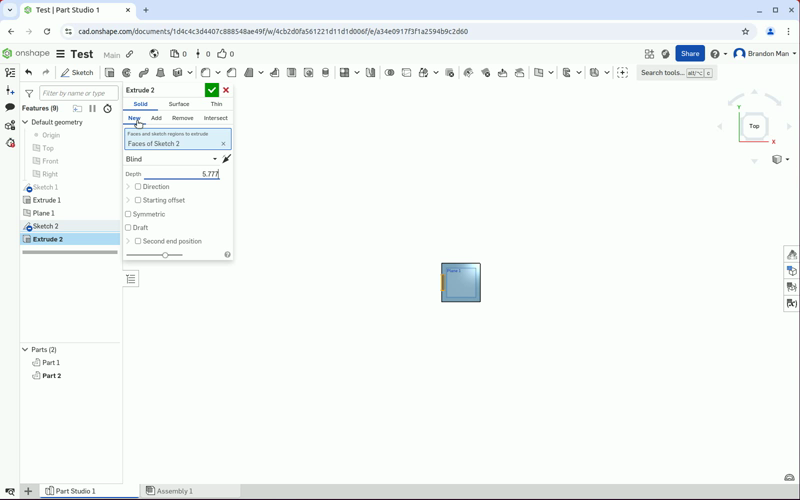
key(enter)
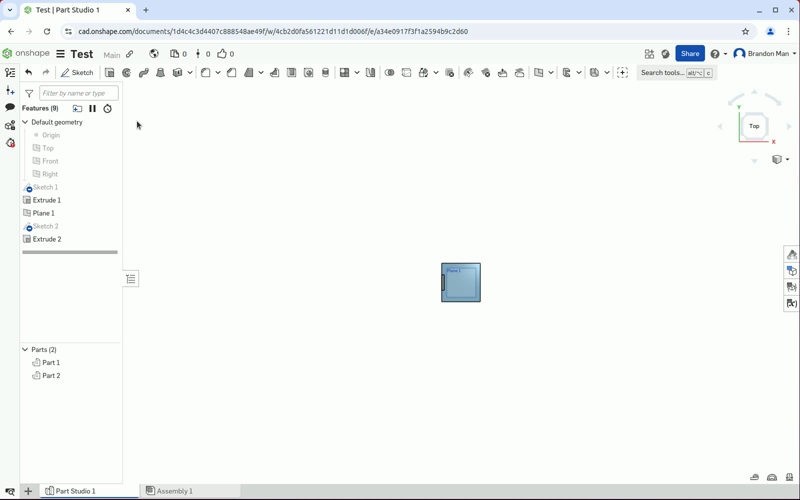
key(shift+h)
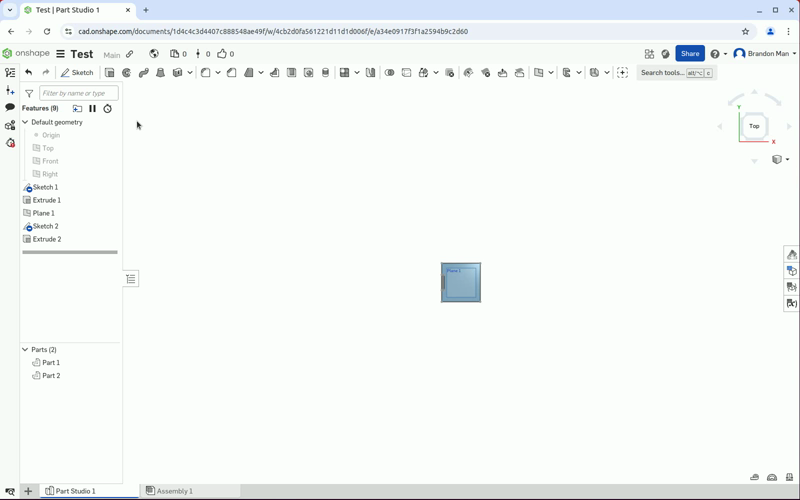
key(shift+h)
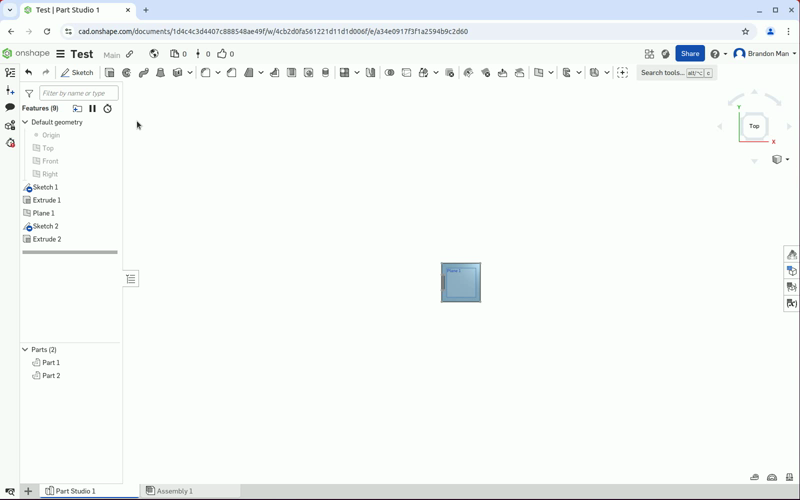
key(shift+7)
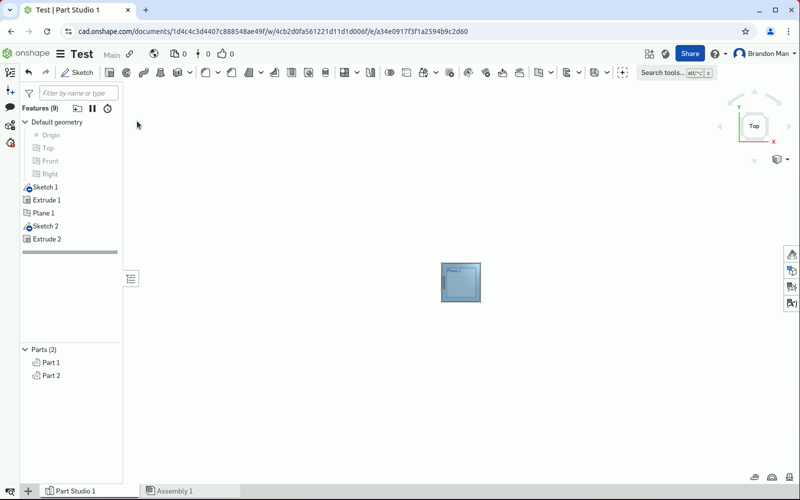
key(up, 3)
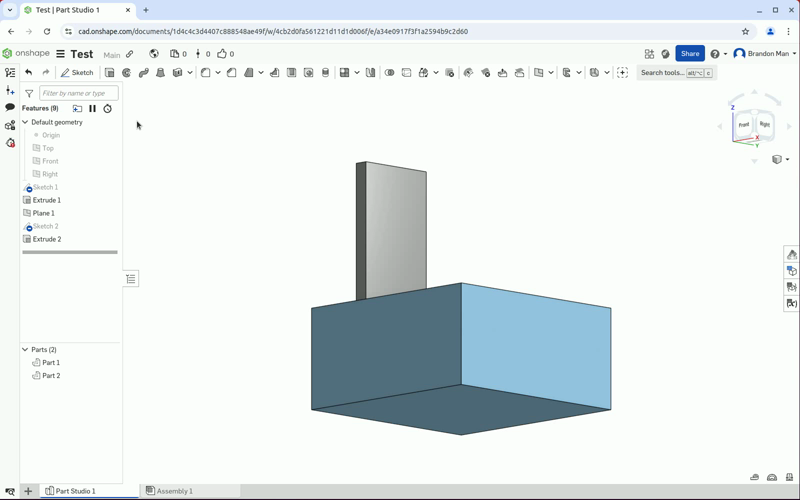
key(left, 3)
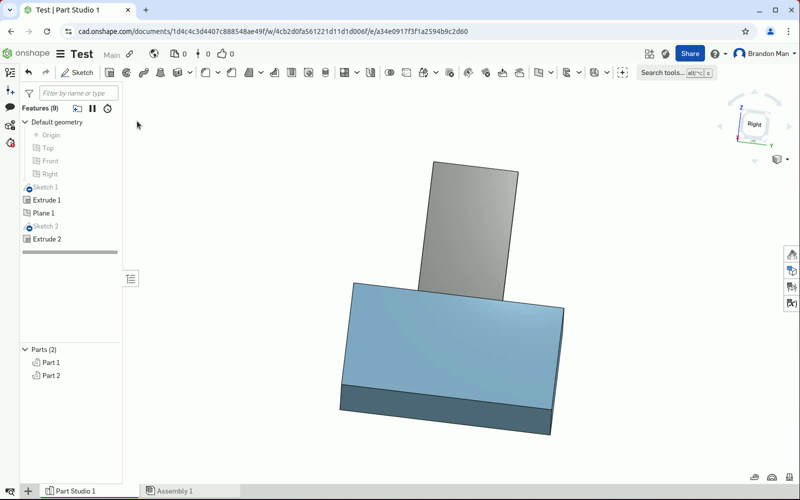
key(right, 3)
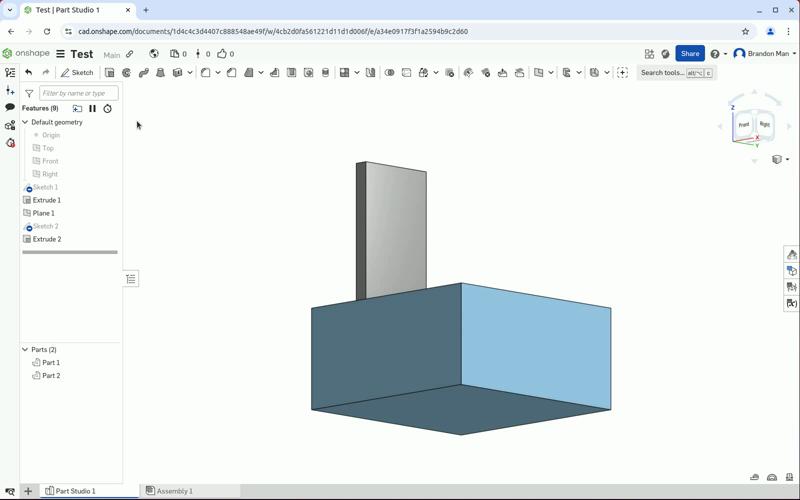
key(down, 3)
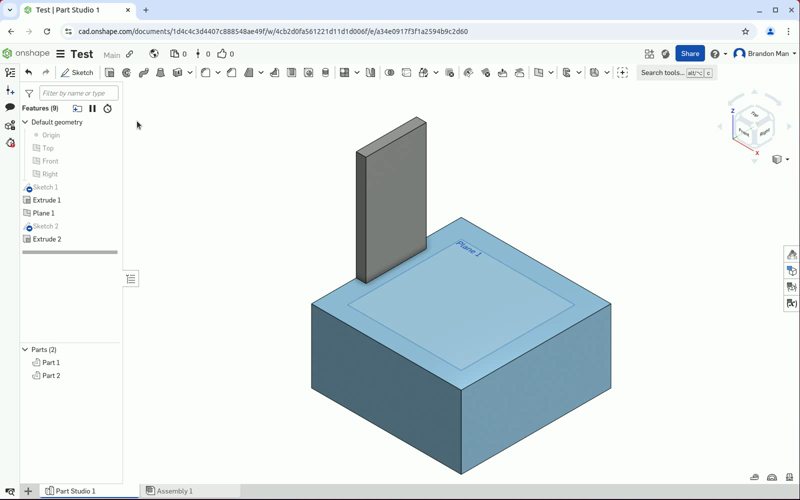
mouse_move(73, 189)
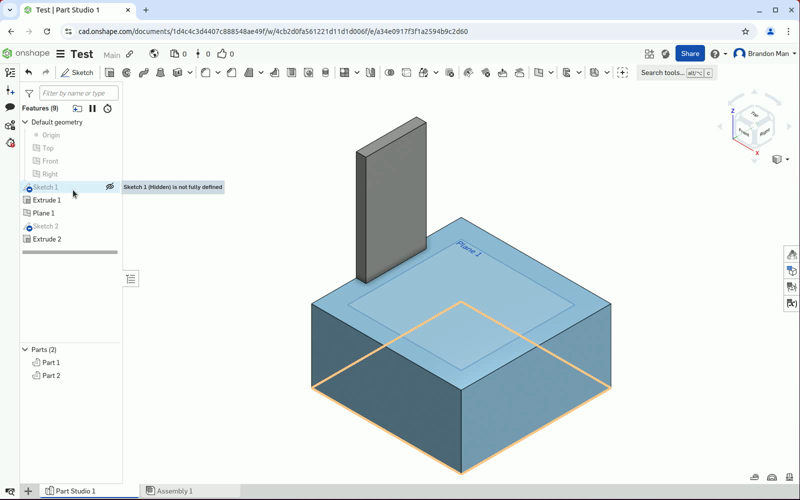
click(73, 189)